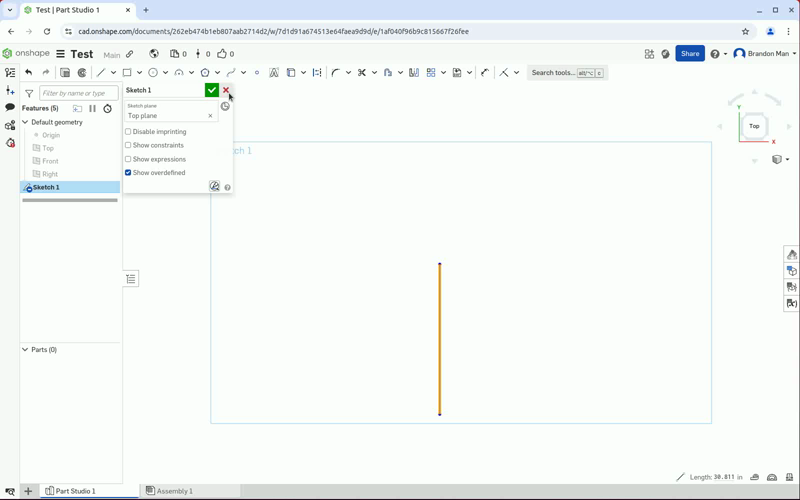
key(shift+h)
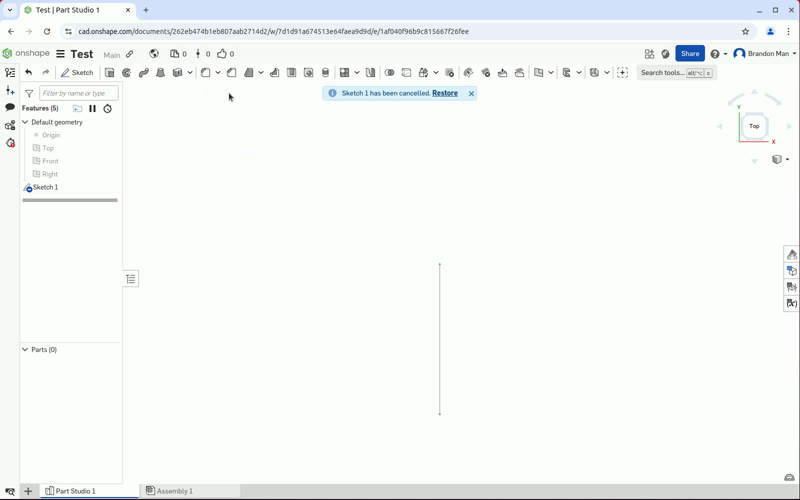
key(shift+s)
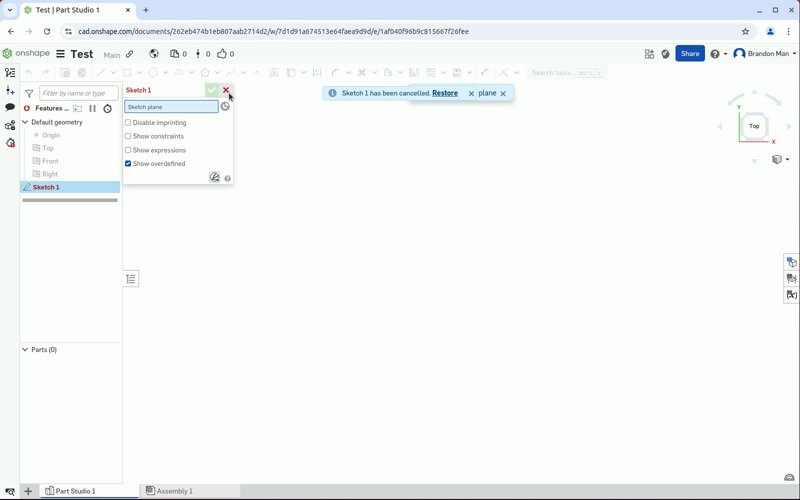
mouse_move(73, 150)
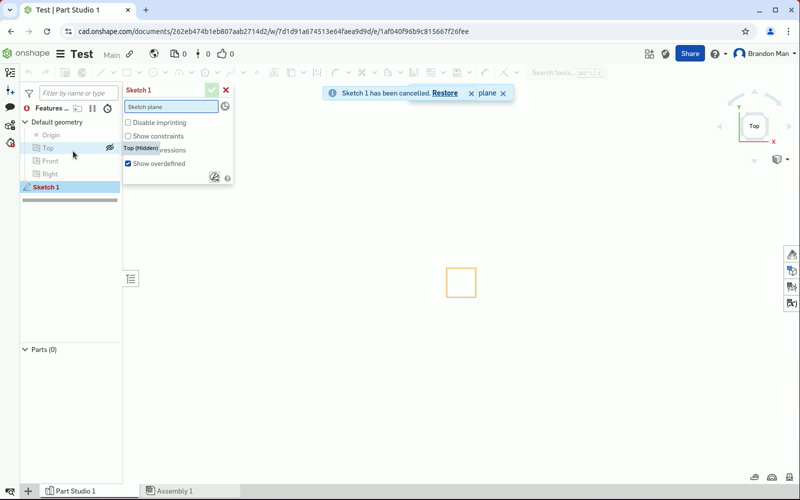
click(73, 150)
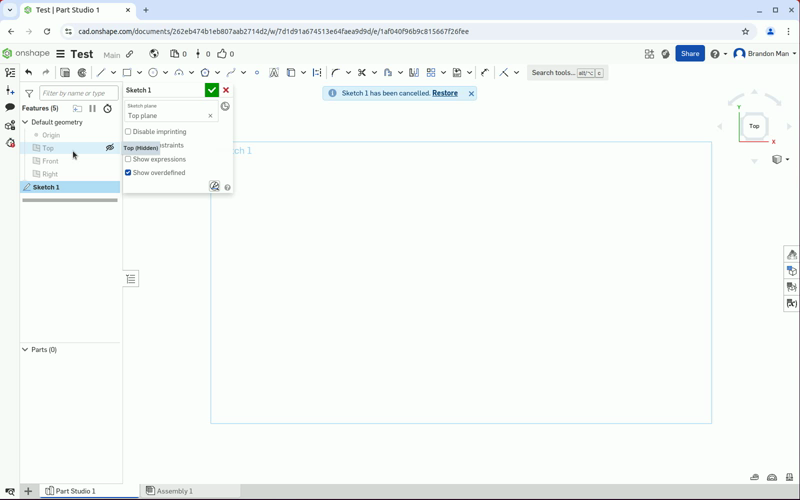
mouse_move(73, 352)
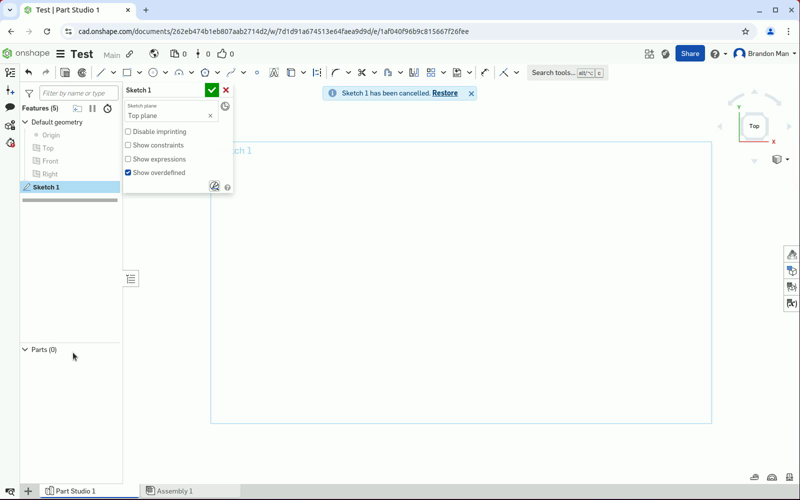
key(y)
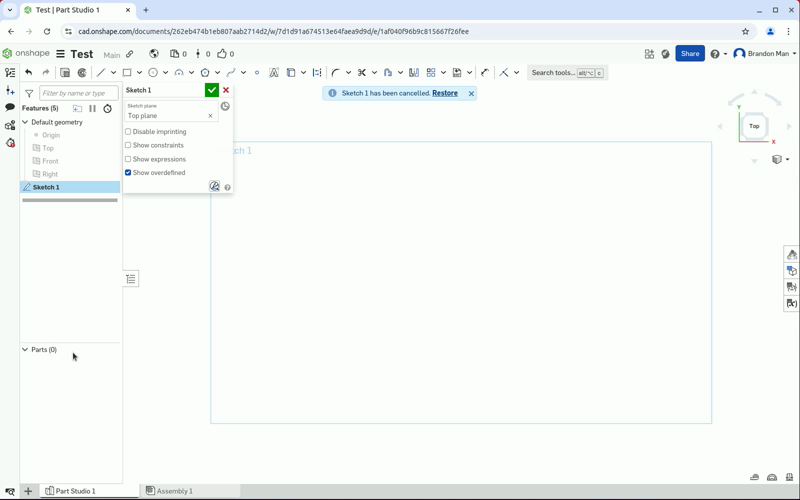
key(l)
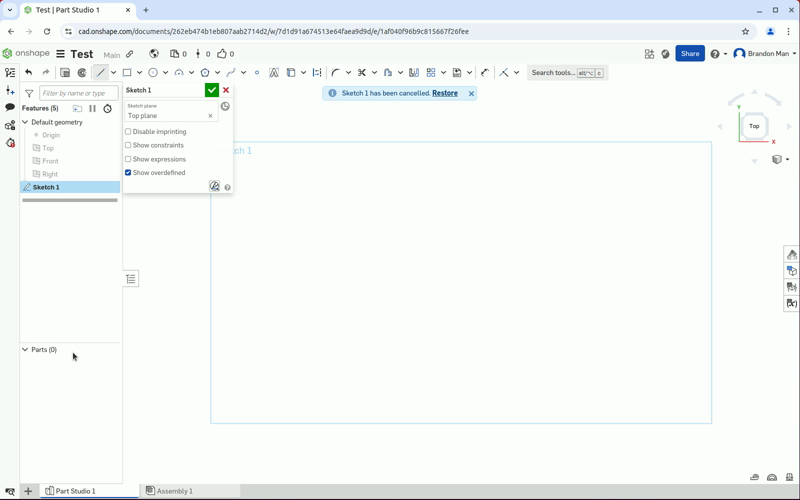
key_down(shift)
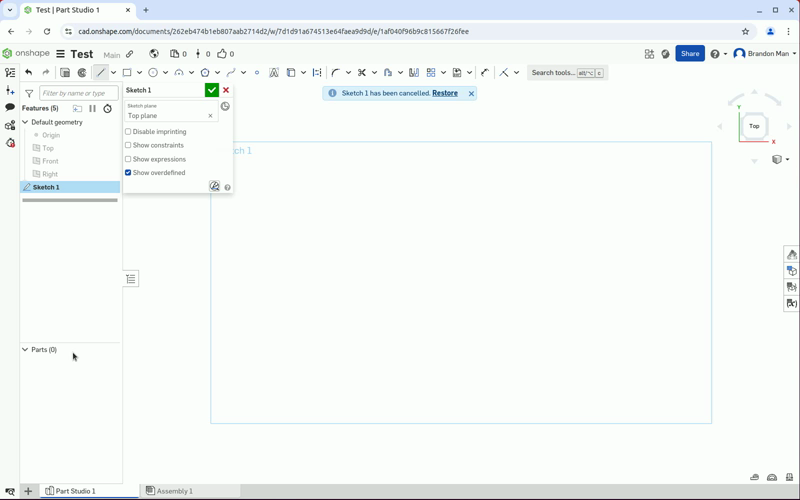
mouse_move(348, 282)
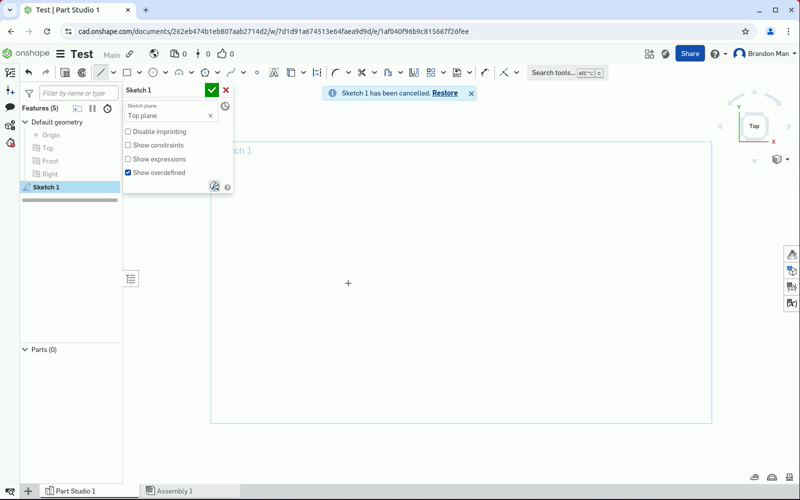
click(348, 282)
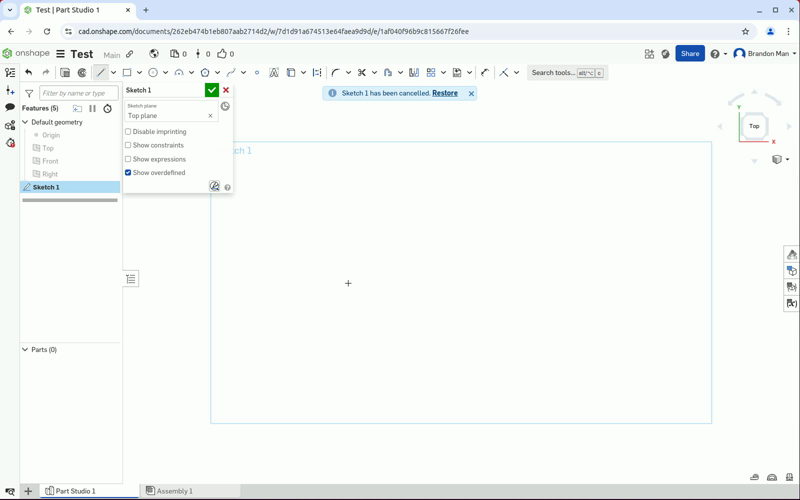
key_up(shift)
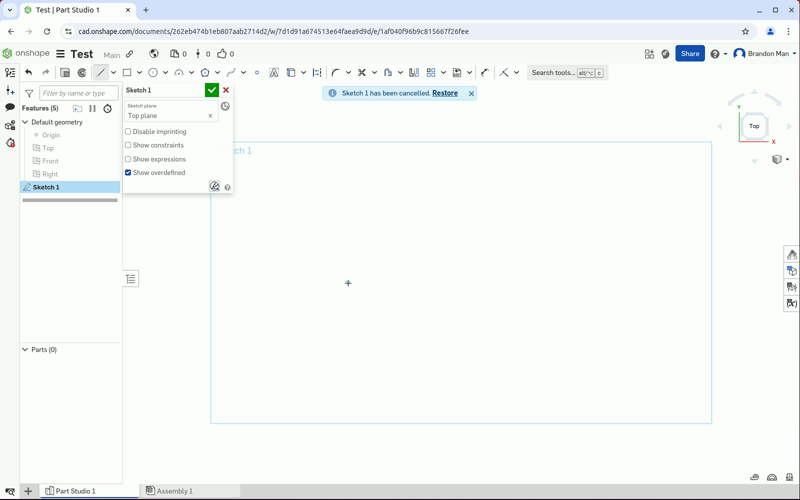
key_down(shift)
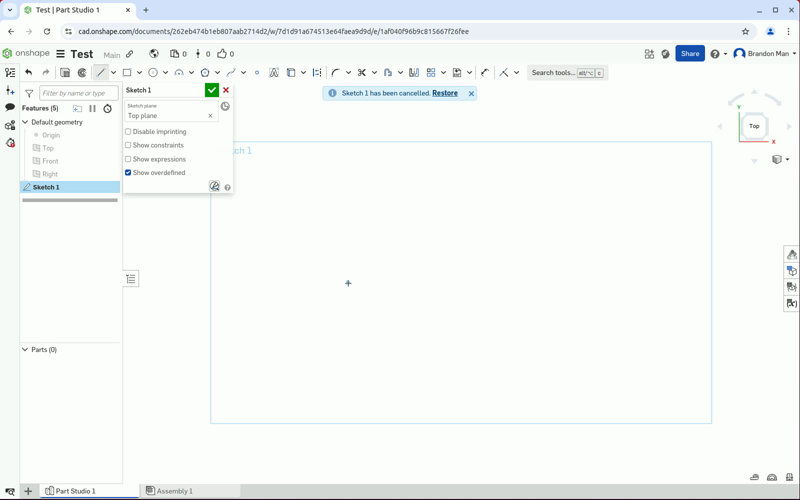
mouse_move(378, 282)
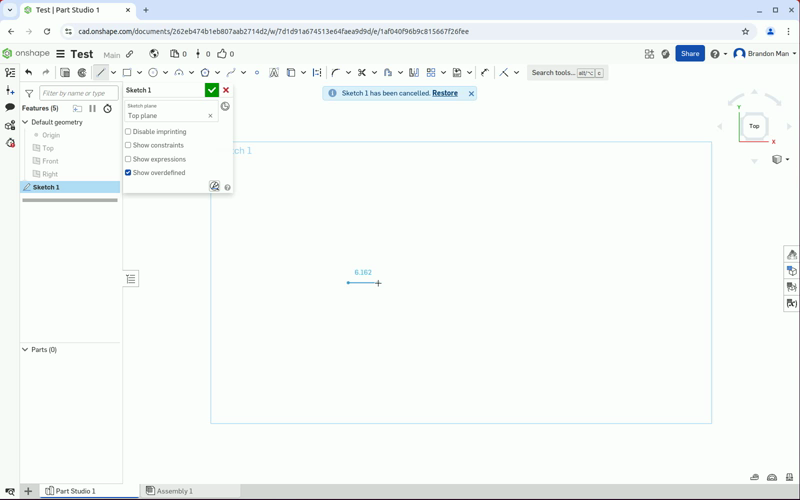
mouse_move(384, 282)
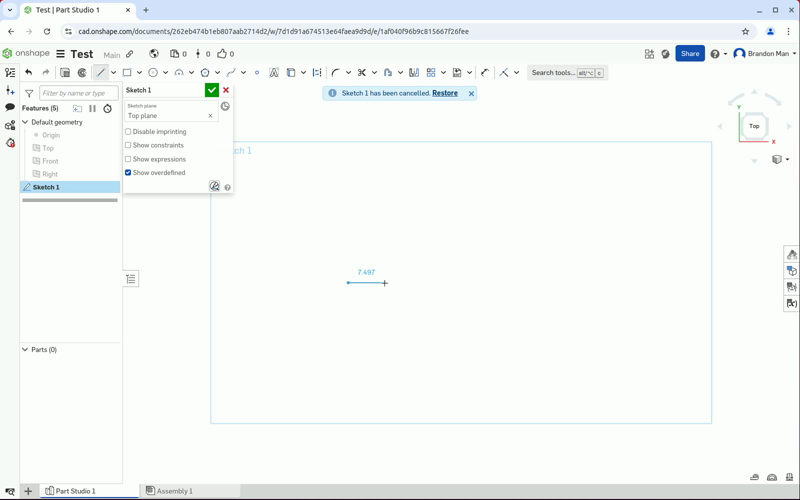
click(384, 282)
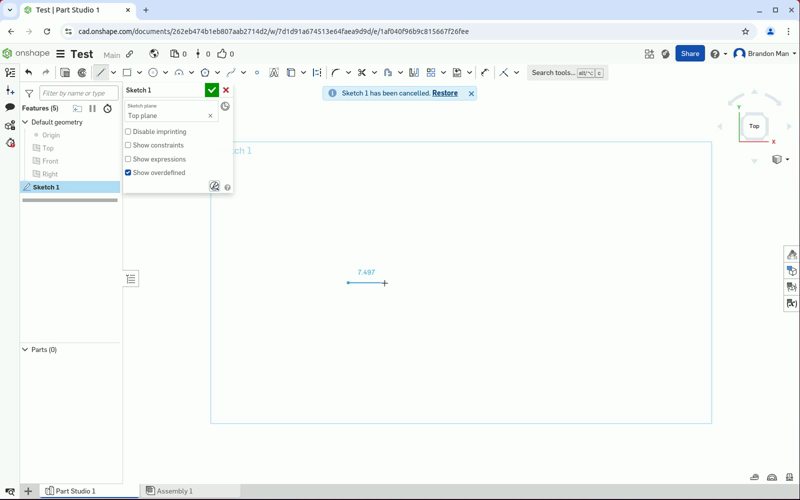
key_up(shift)
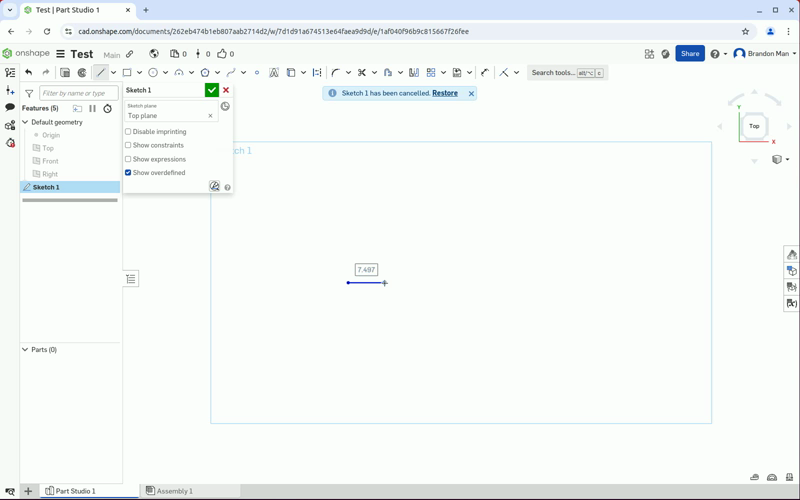
key(esc)
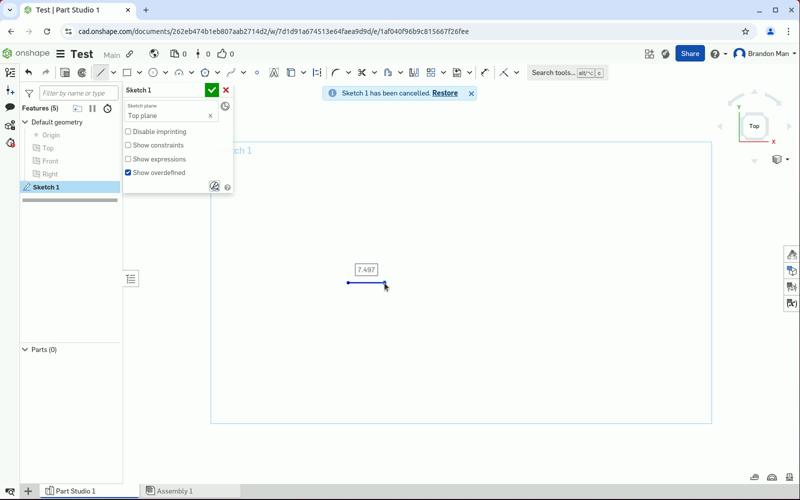
key(a)
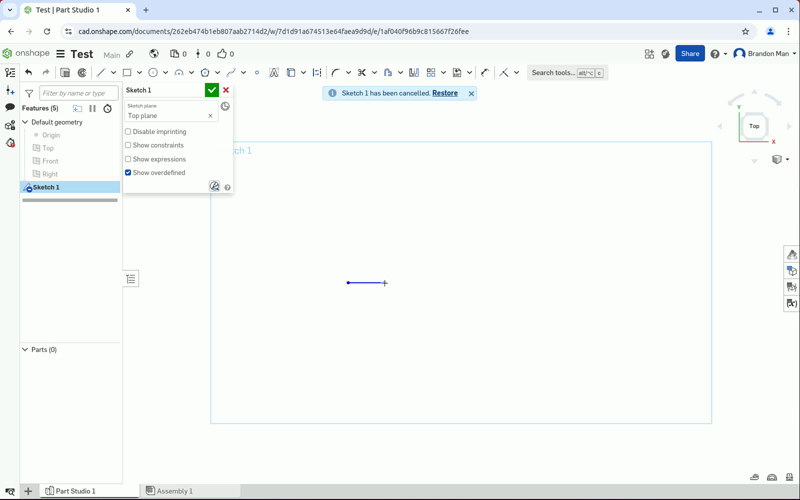
mouse_move(384, 282)
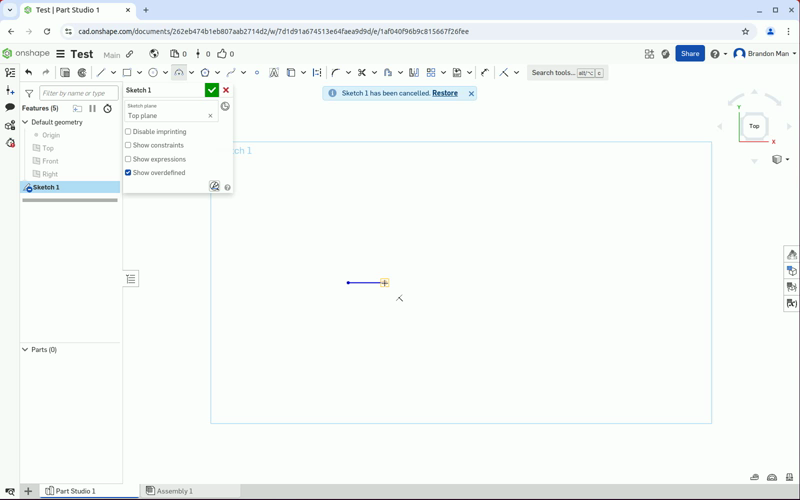
click(384, 282)
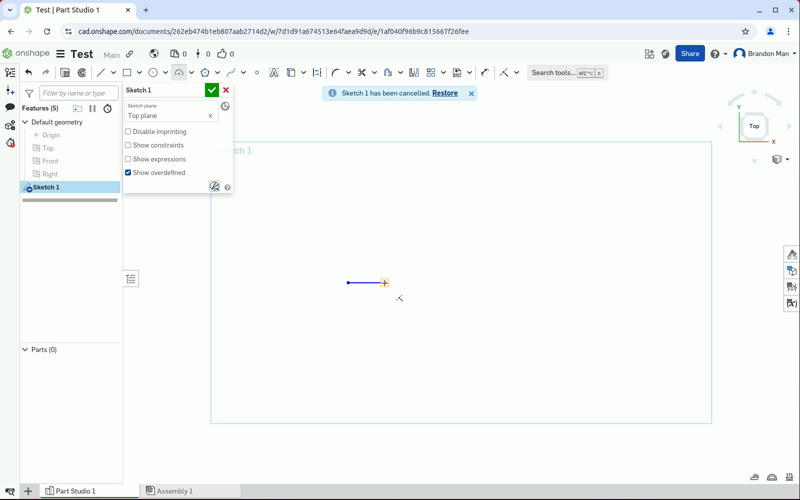
key_down(shift)
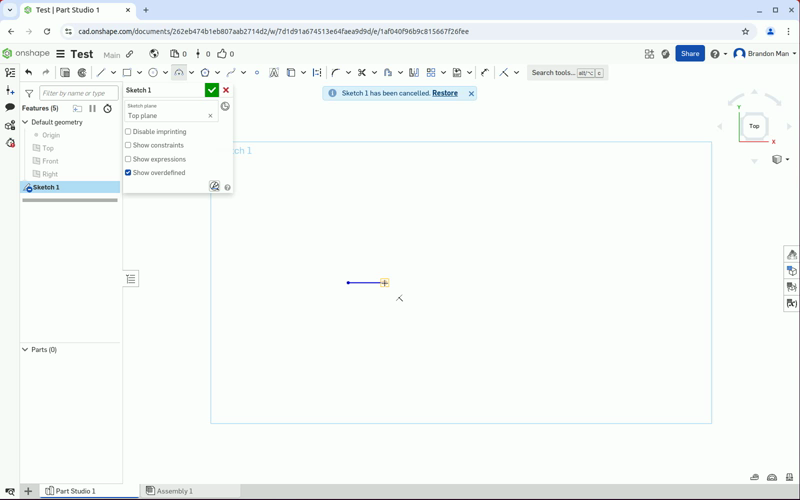
mouse_move(460, 207)
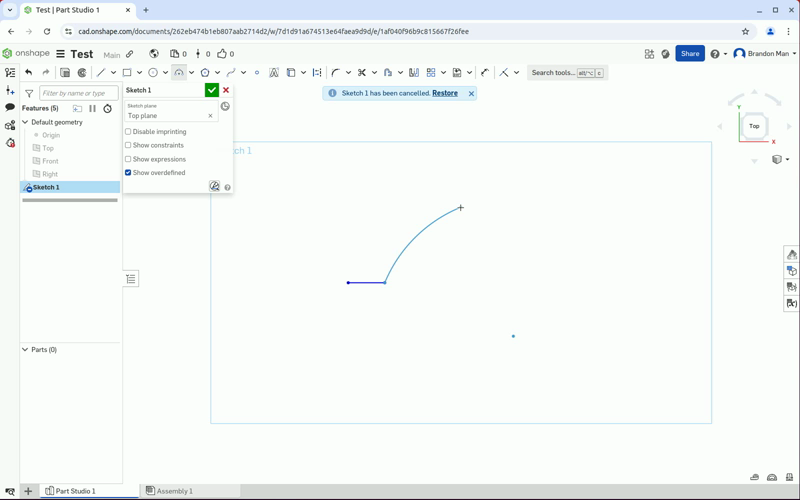
click(460, 207)
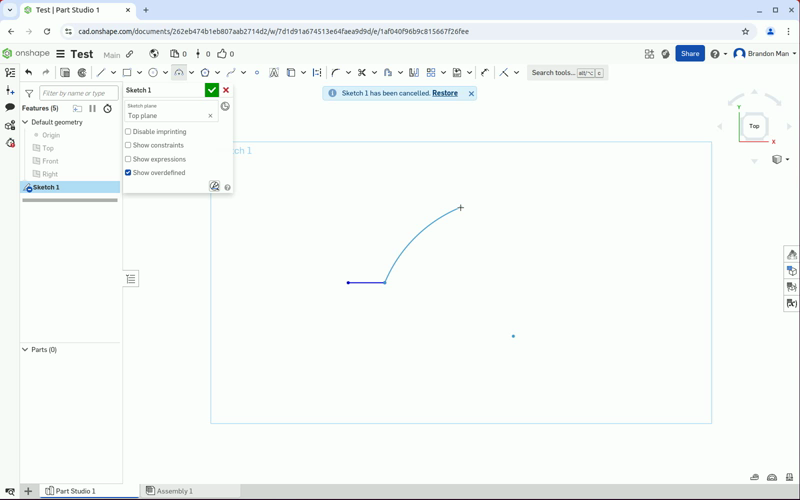
mouse_move(407, 229)
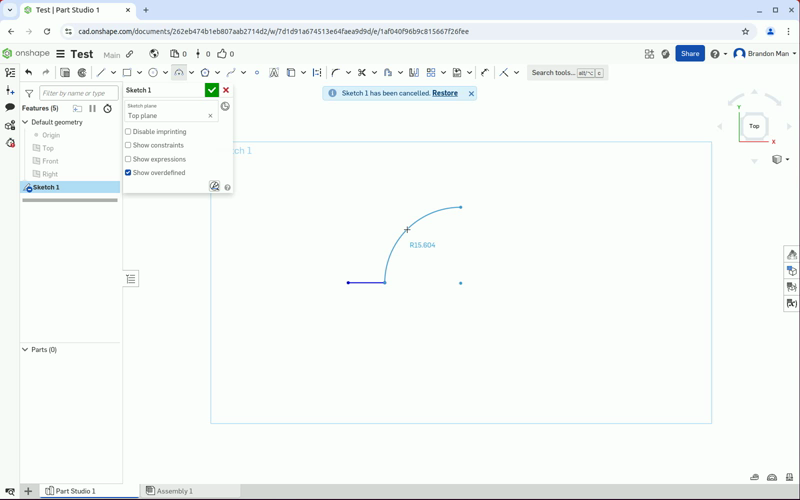
click(407, 229)
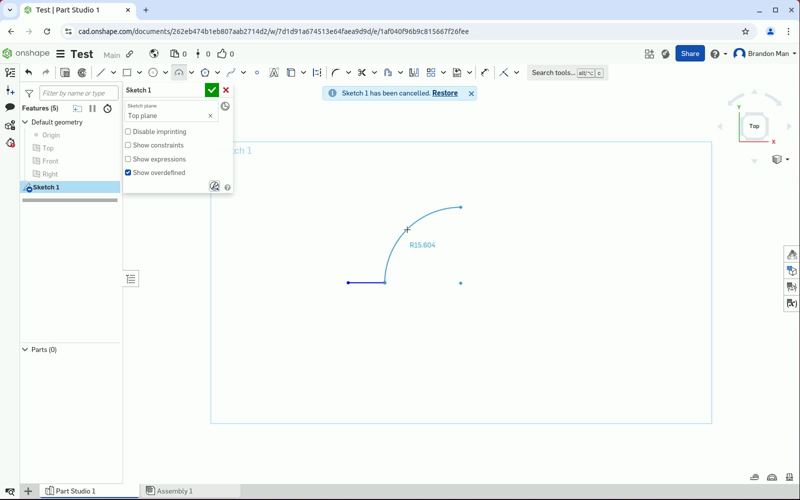
key_up(shift)
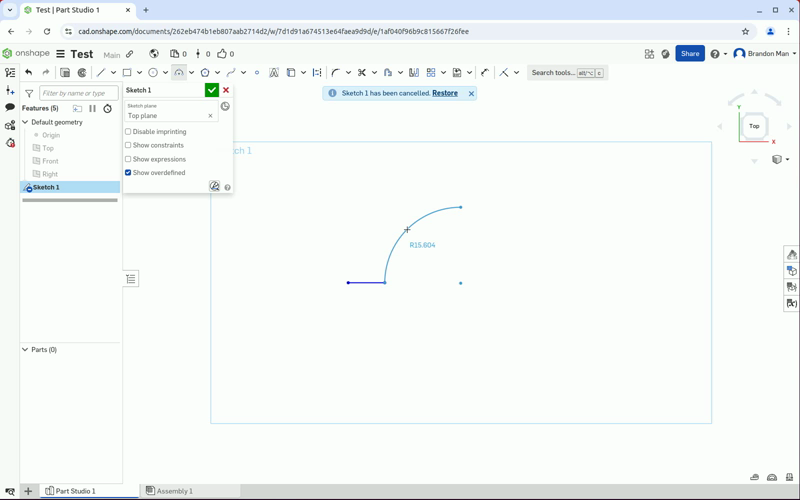
key(esc)
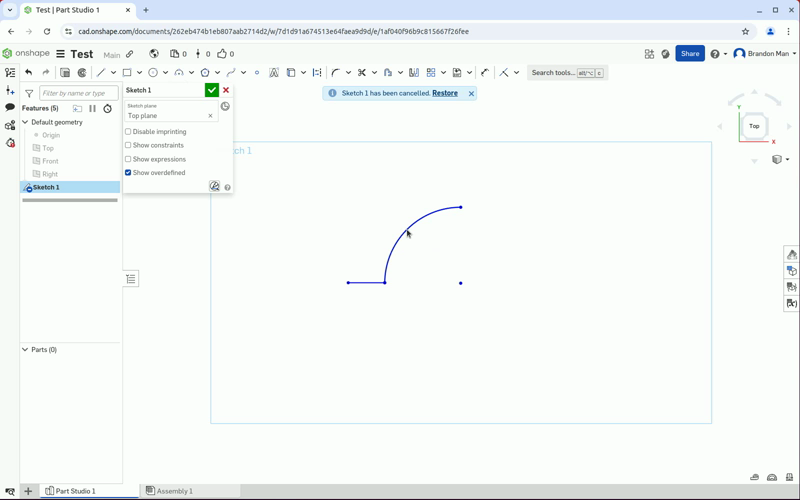
key(l)
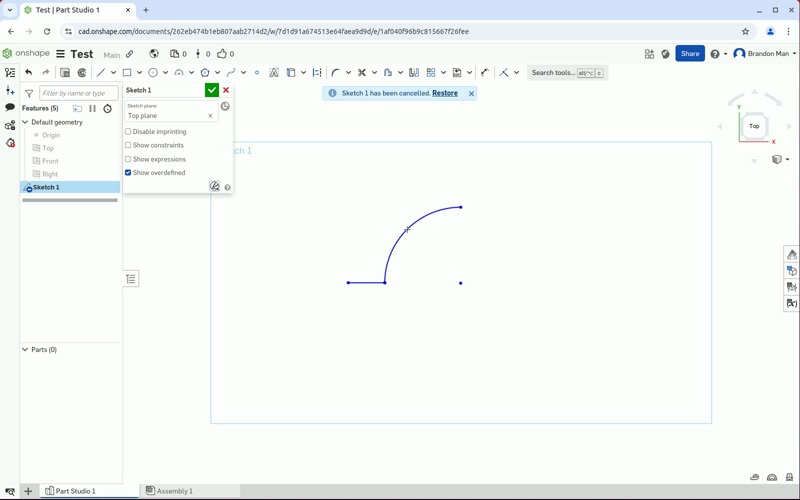
mouse_move(460, 207)
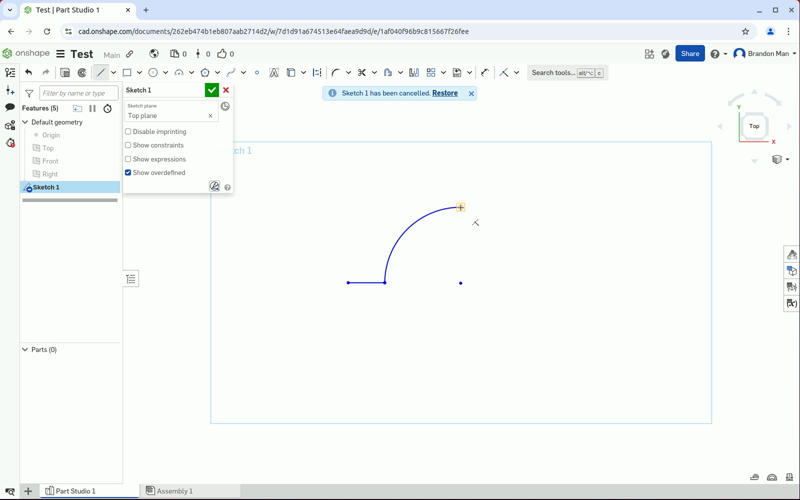
click(460, 207)
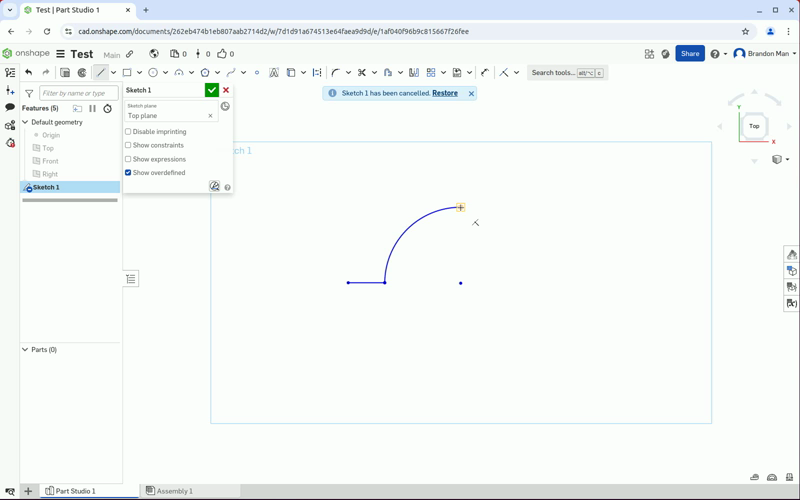
key_down(shift)
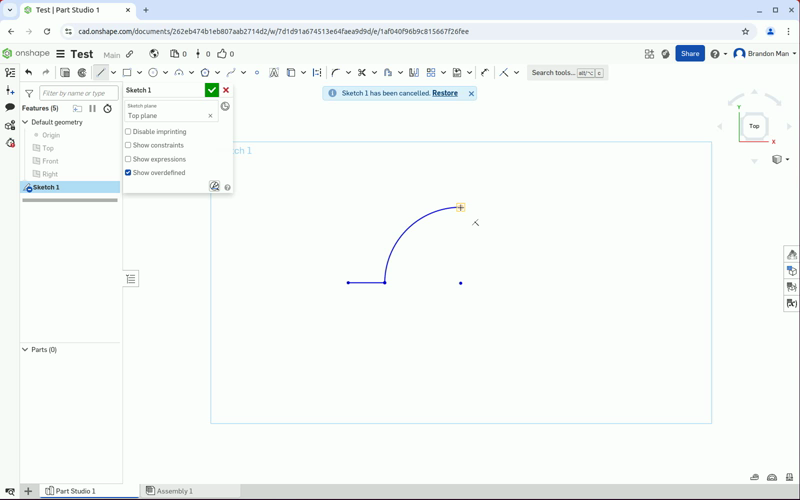
mouse_move(490, 207)
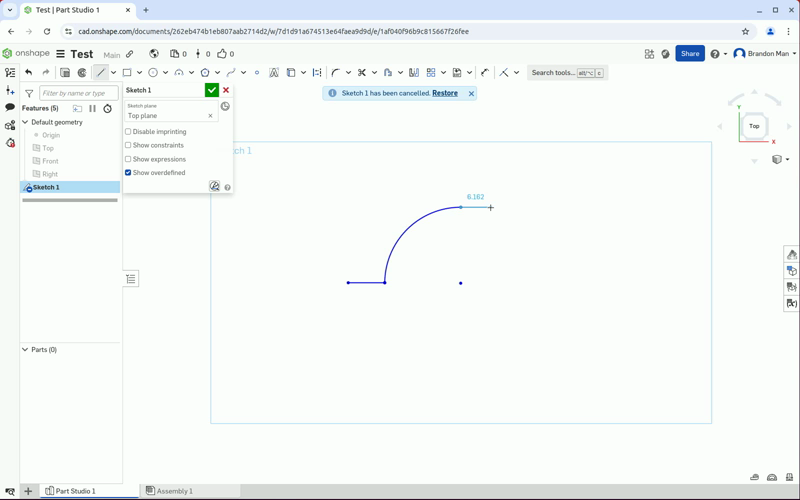
mouse_move(460, 181)
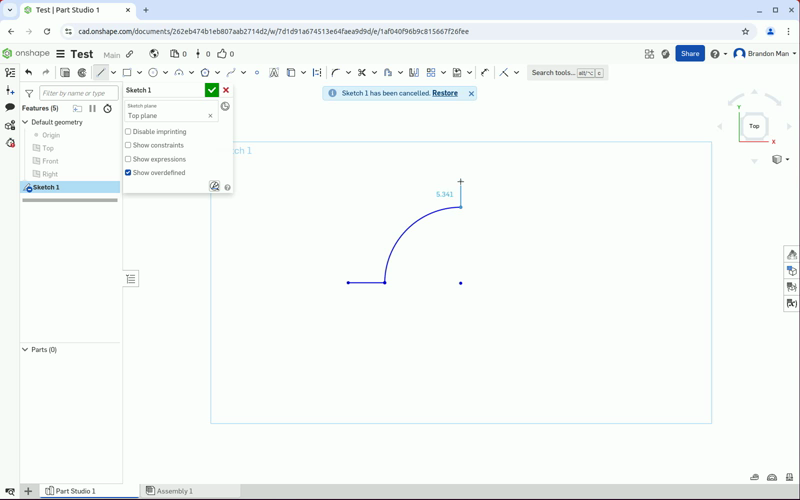
click(460, 181)
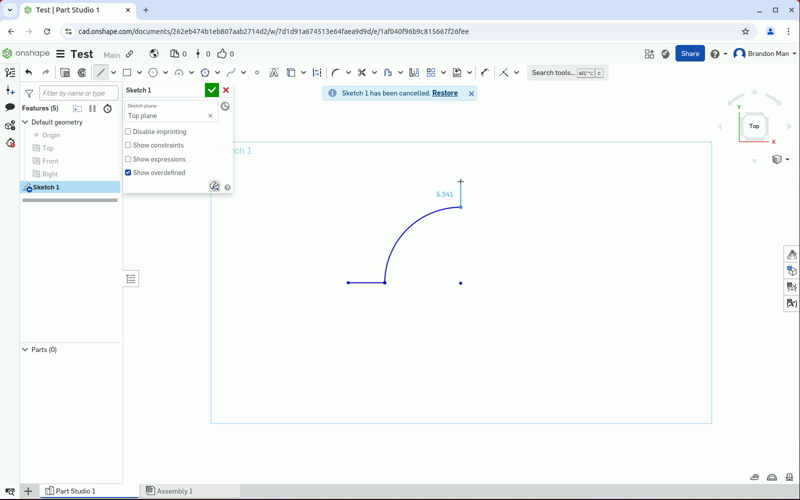
key_up(shift)
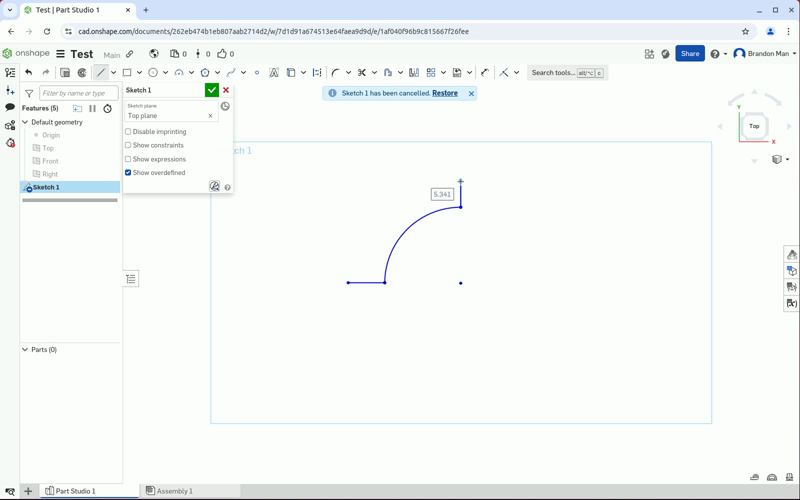
key_down(shift)
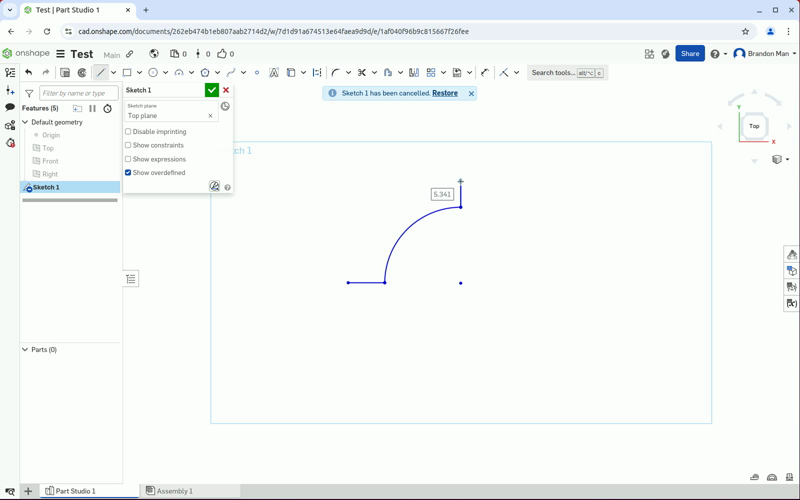
mouse_move(348, 181)
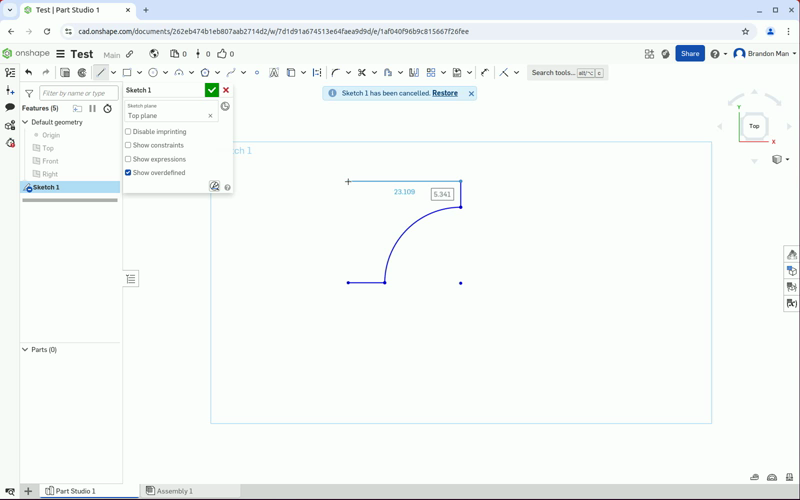
click(348, 181)
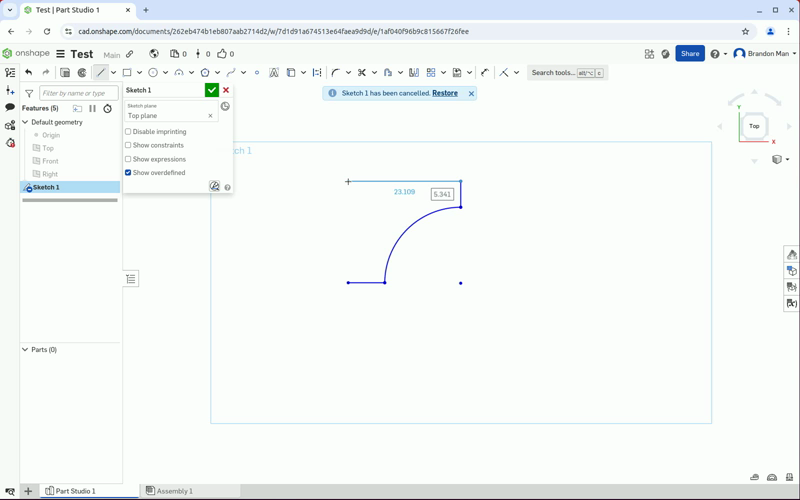
key_up(shift)
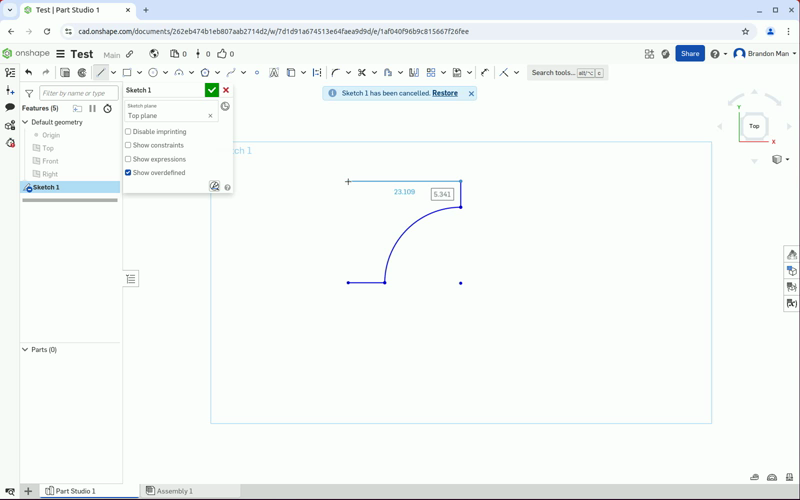
key_down(shift)
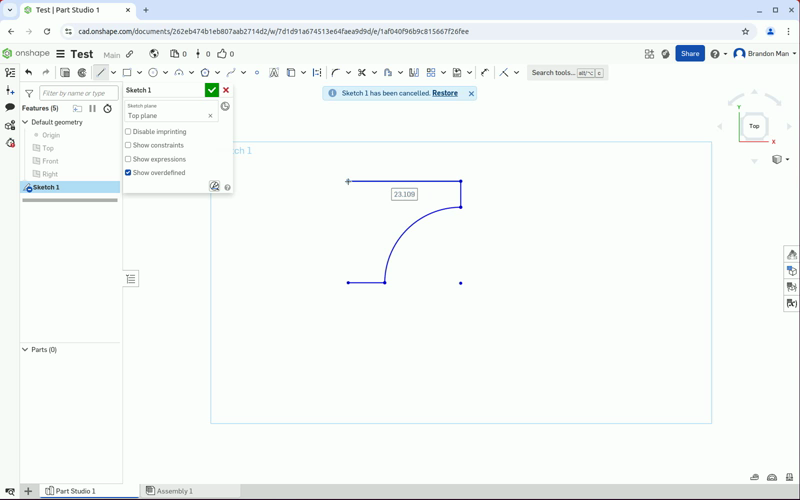
mouse_move(348, 282)
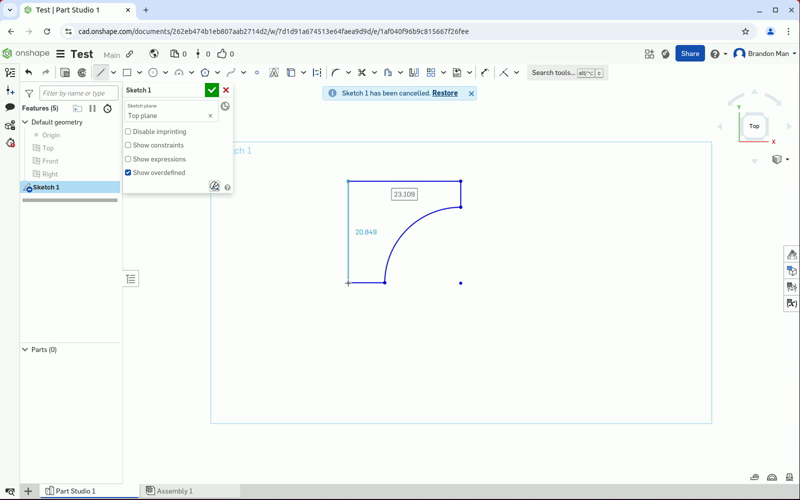
key_up(shift)
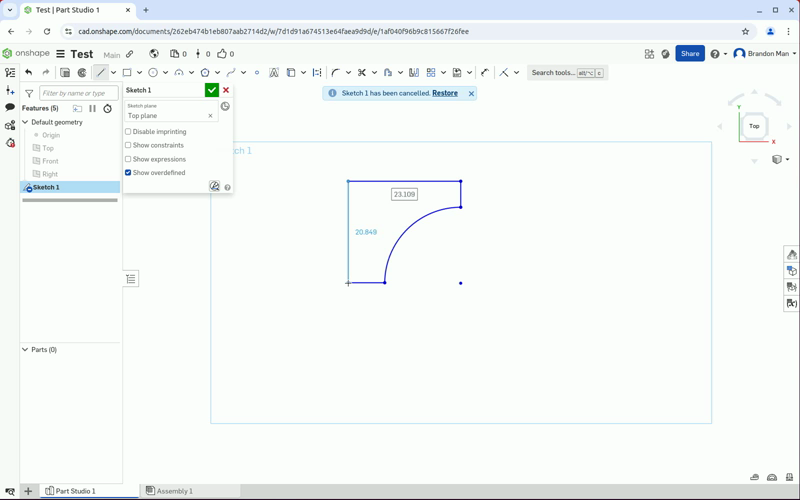
click(348, 282)
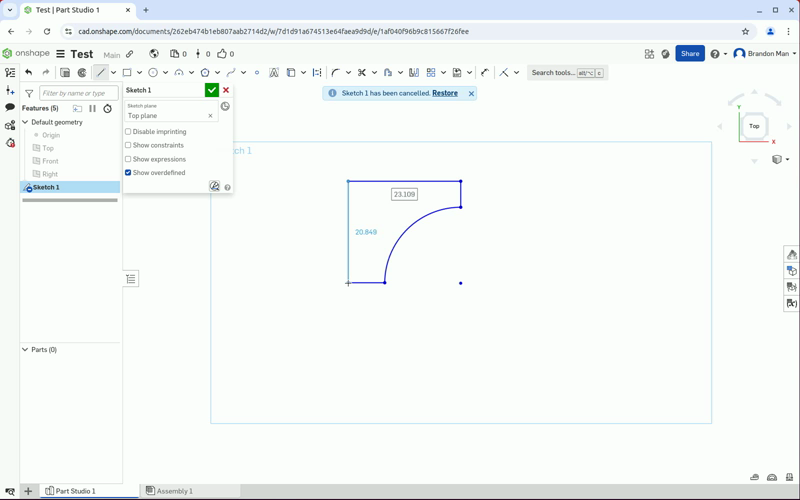
key(esc)
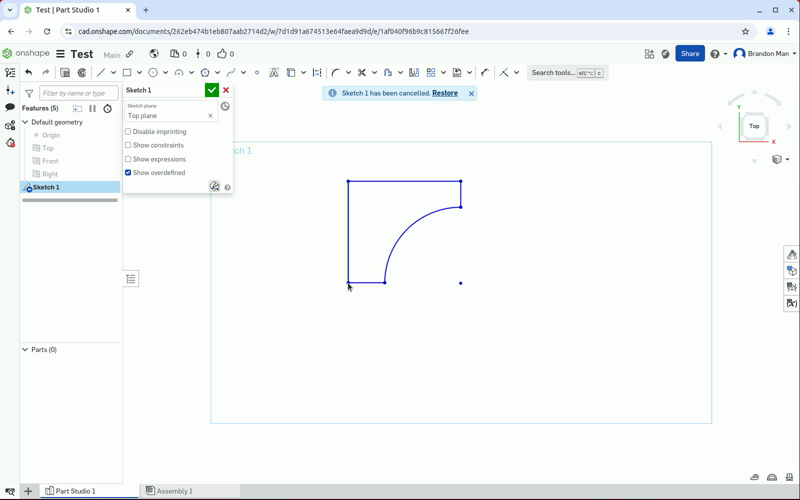
mouse_move(372, 273)
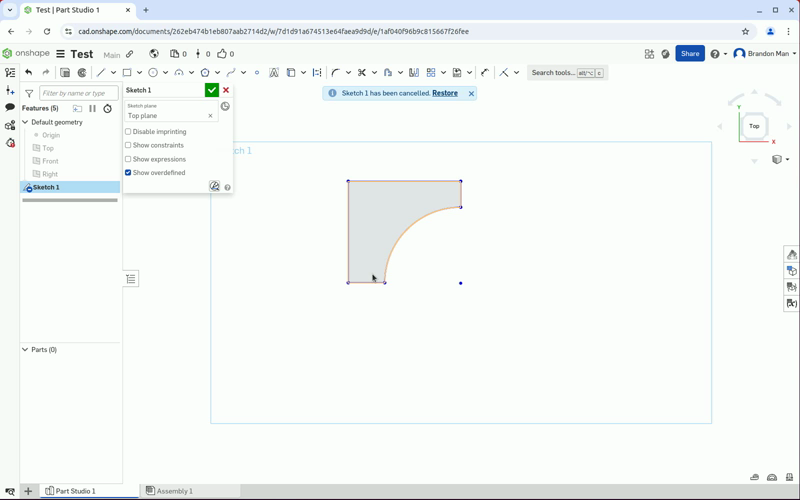
click(372, 273)
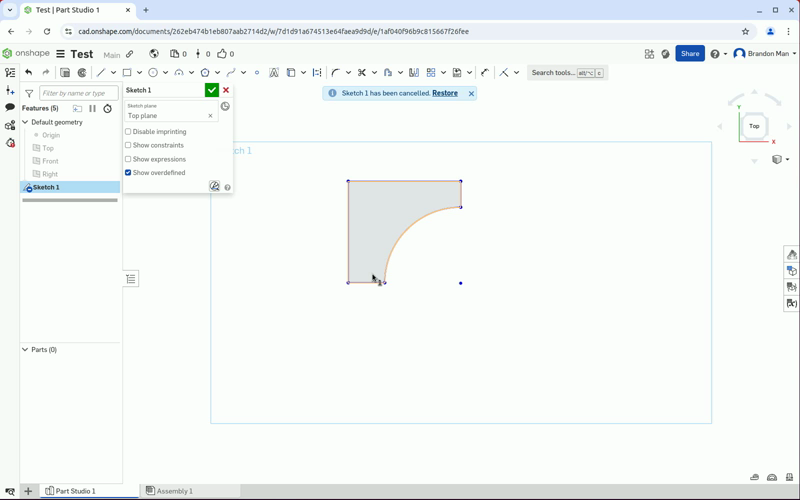
mouse_move(73, 352)
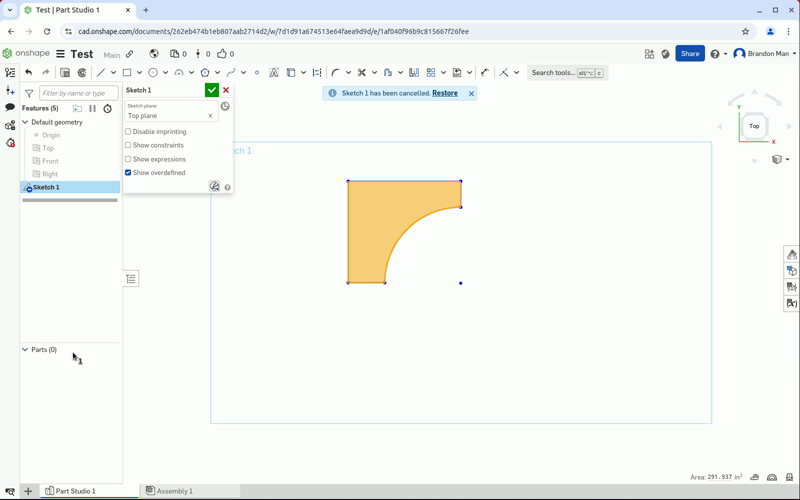
key(shift+y)
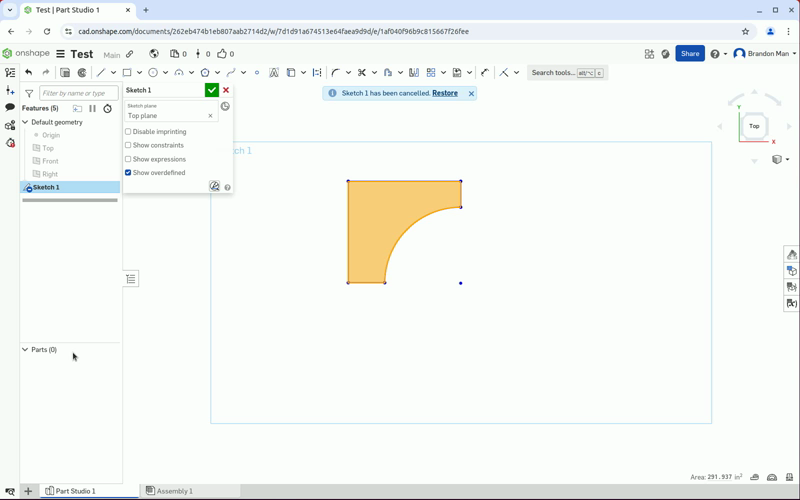
key(shift+e)
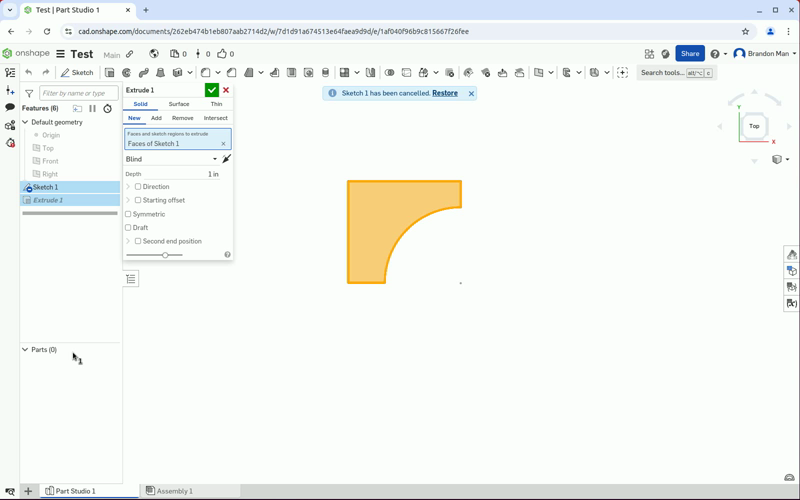
mouse_move(143, 106)
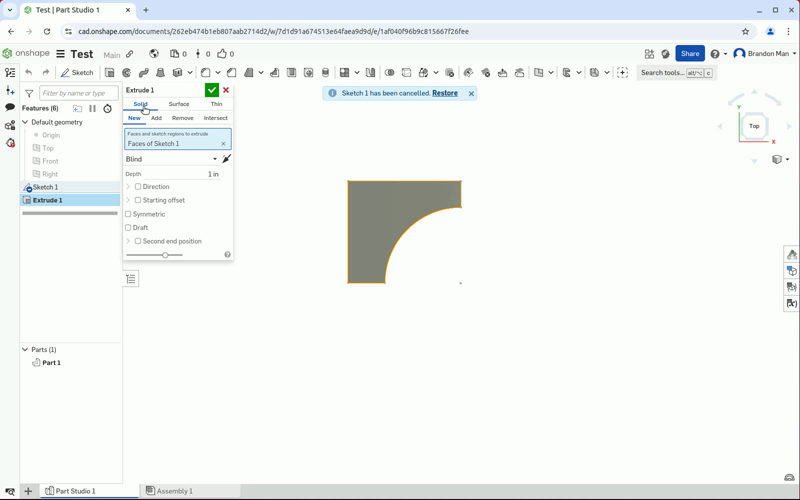
click(143, 106)
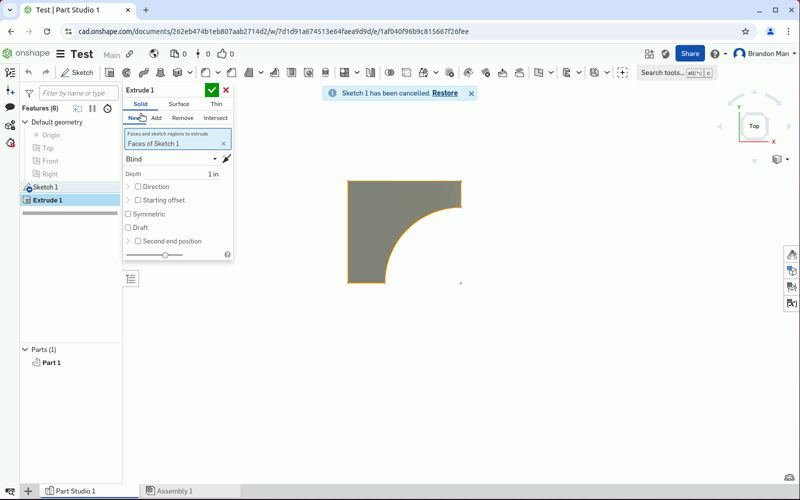
mouse_move(137, 120)
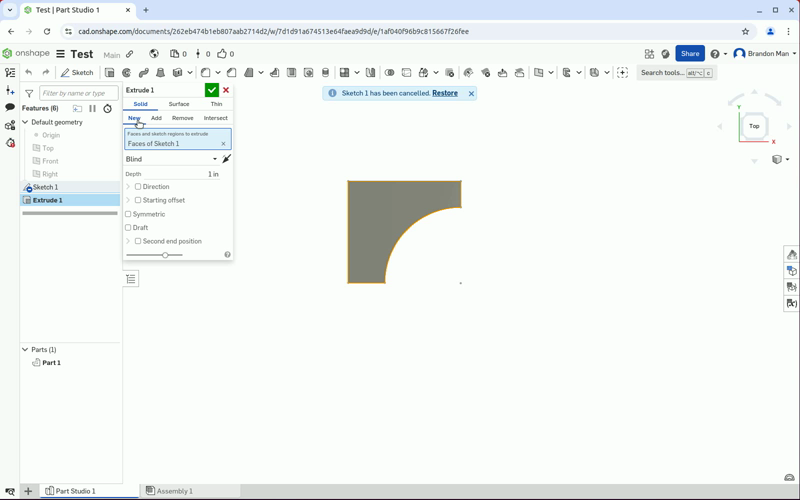
click(137, 120)
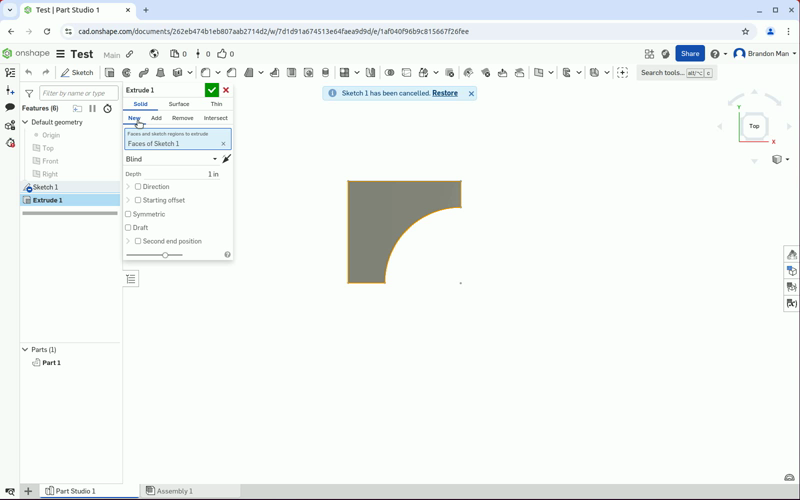
key(tab, 4)
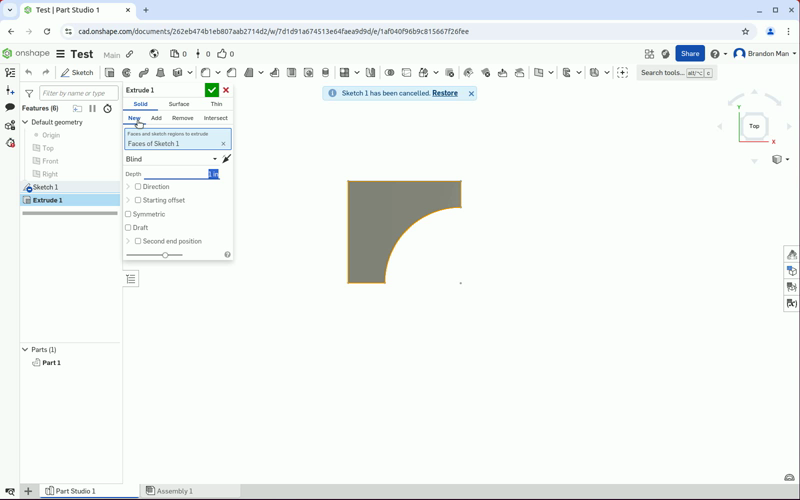
text(9.869)
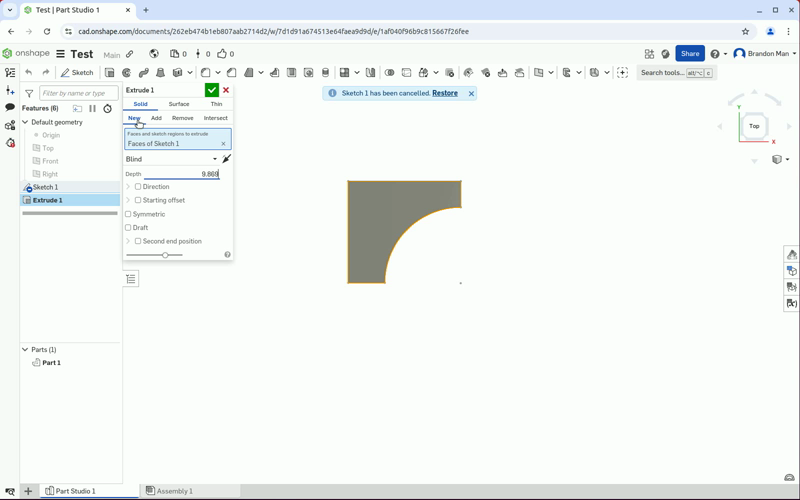
key(enter)
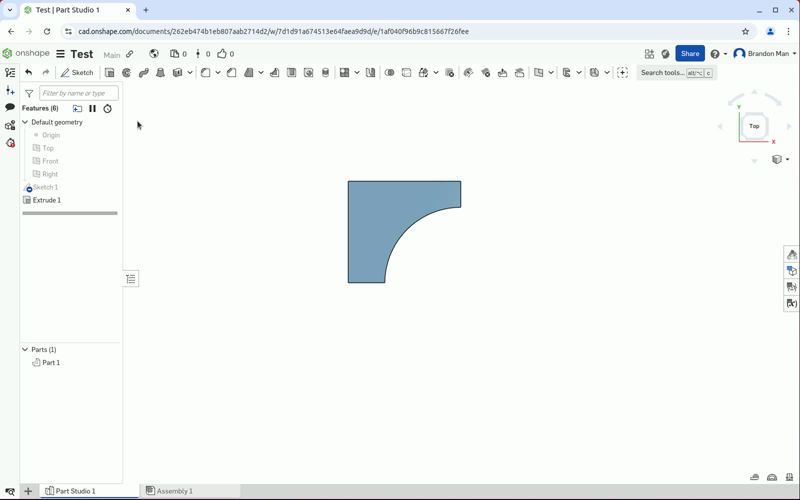
key(shift+h)
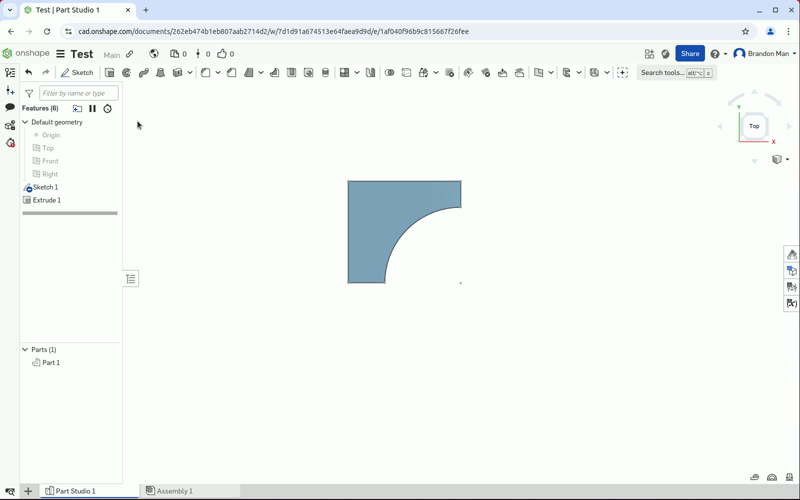
key(shift+h)
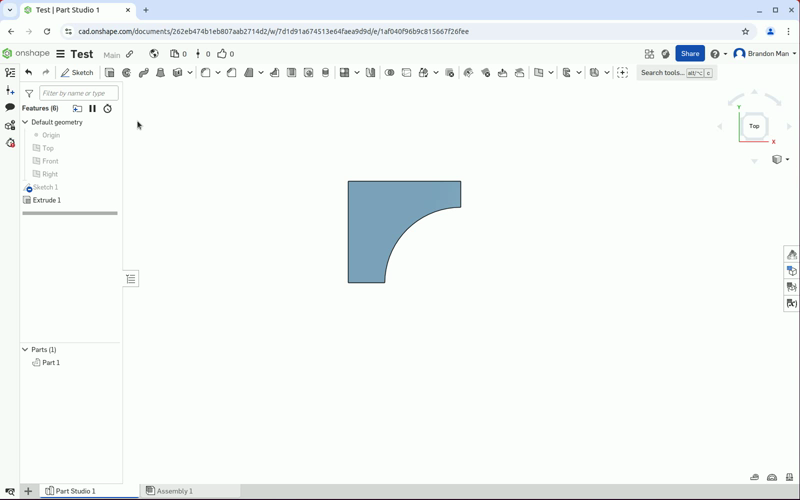
mouse_move(73, 189)
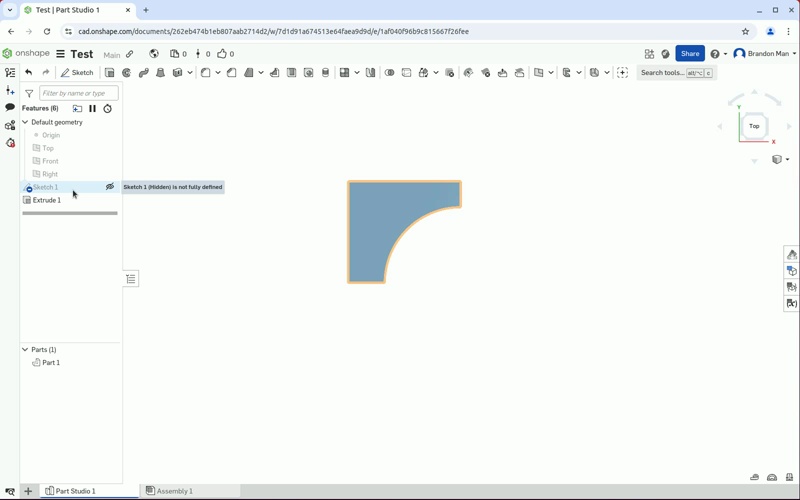
click(73, 189)
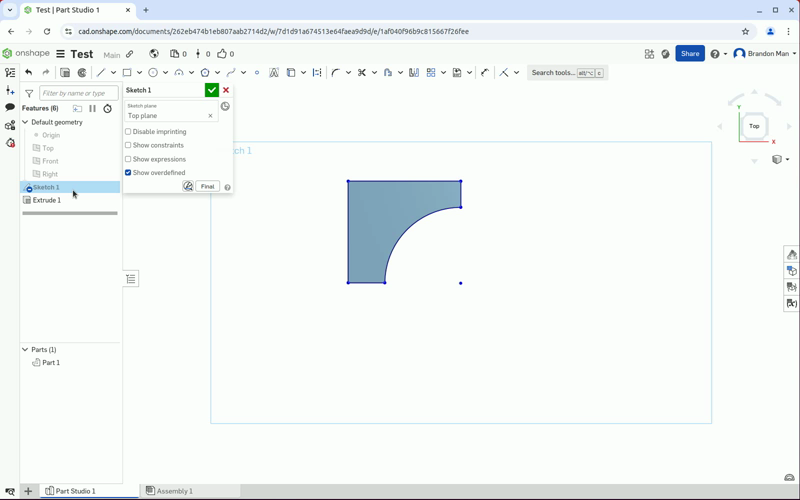
mouse_move(229, 92)
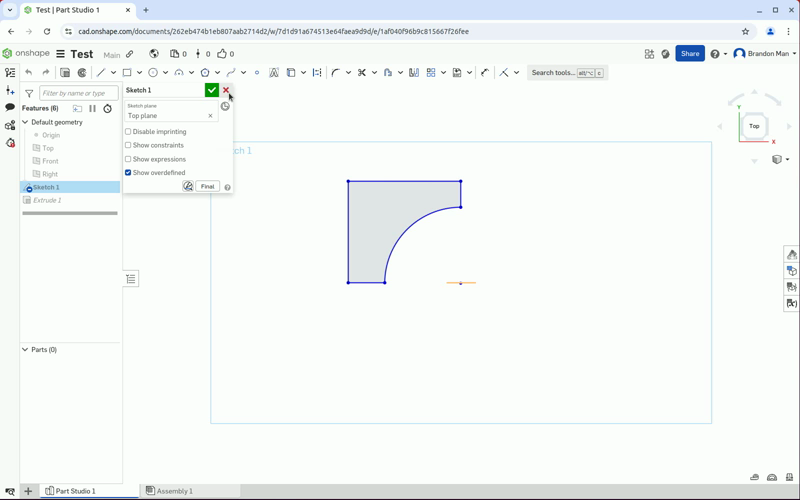
click(229, 92)
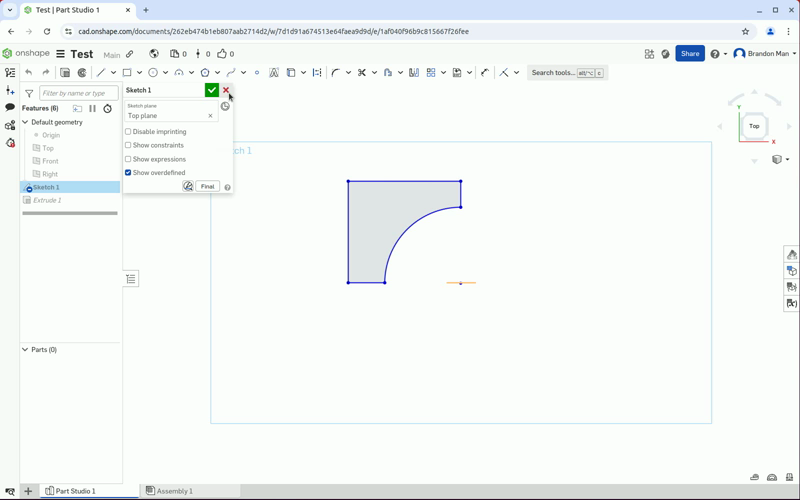
key(shift+s)
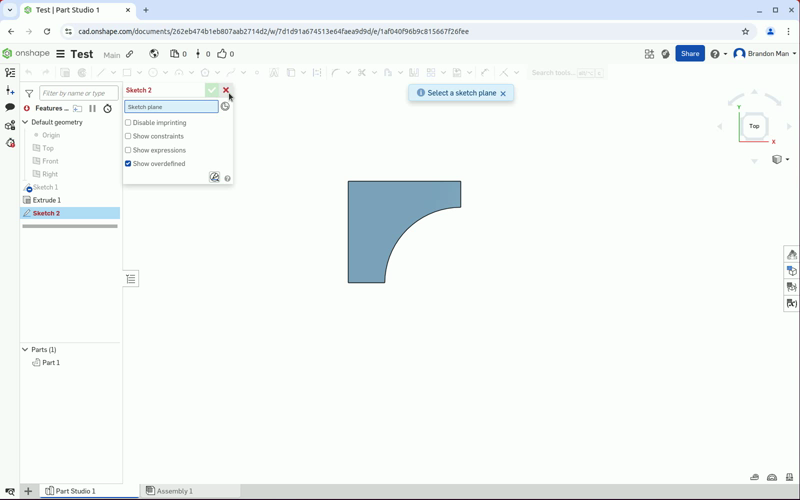
mouse_move(73, 150)
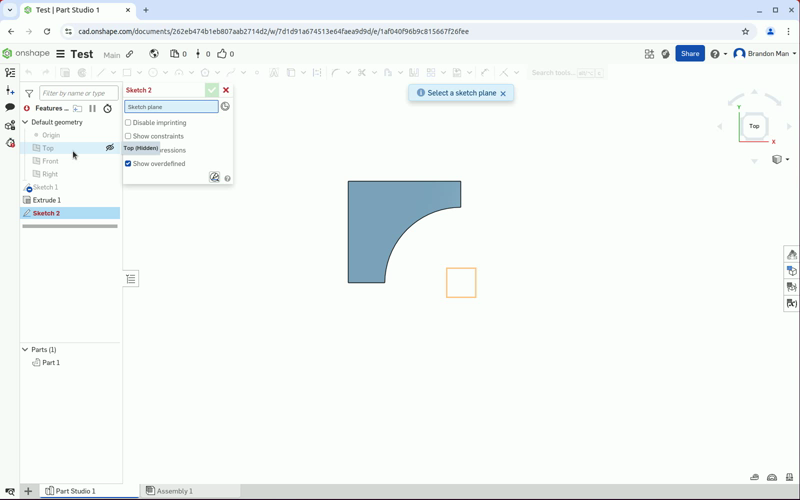
click(73, 150)
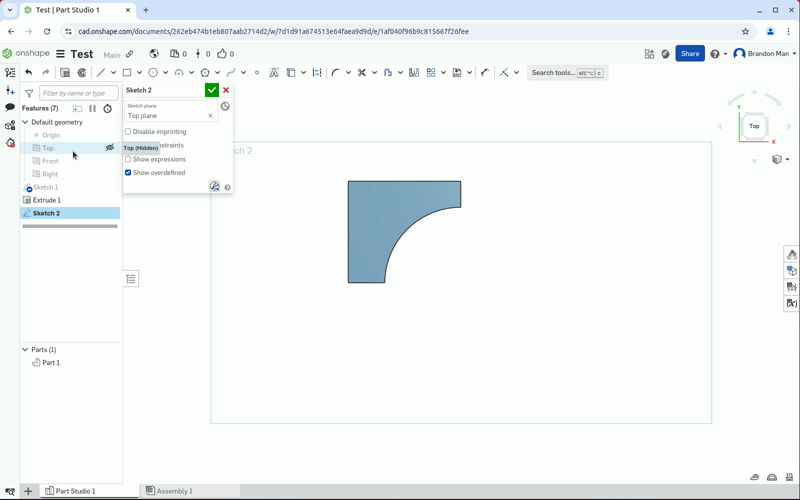
mouse_move(73, 352)
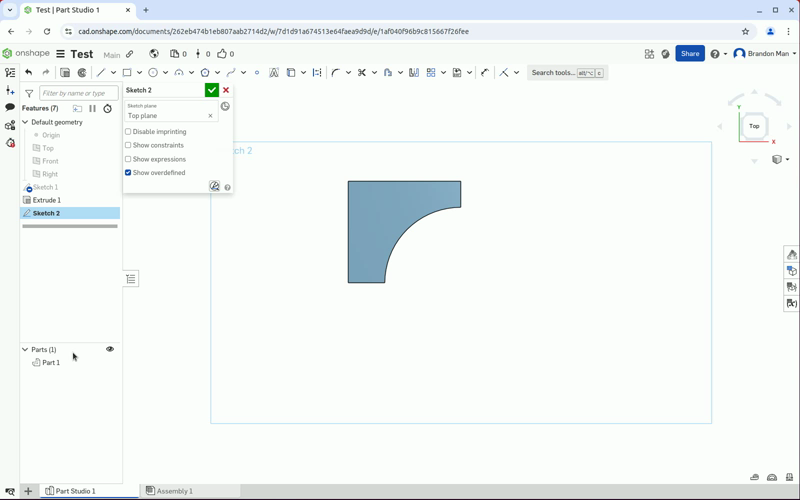
key(y)
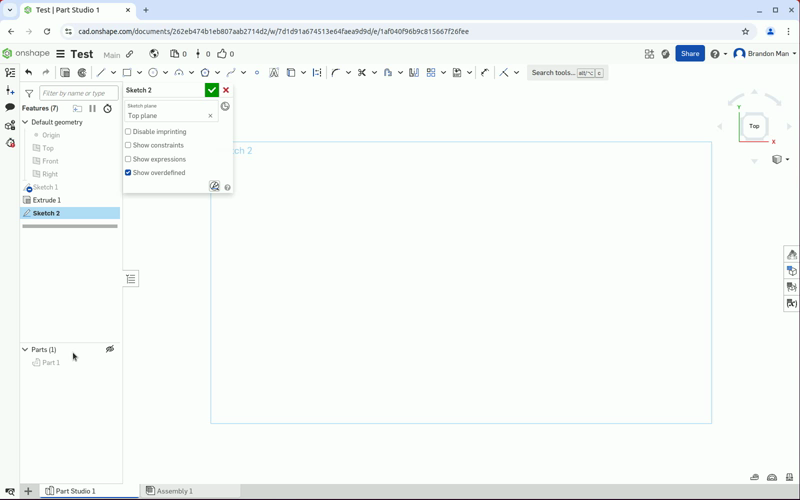
key(l)
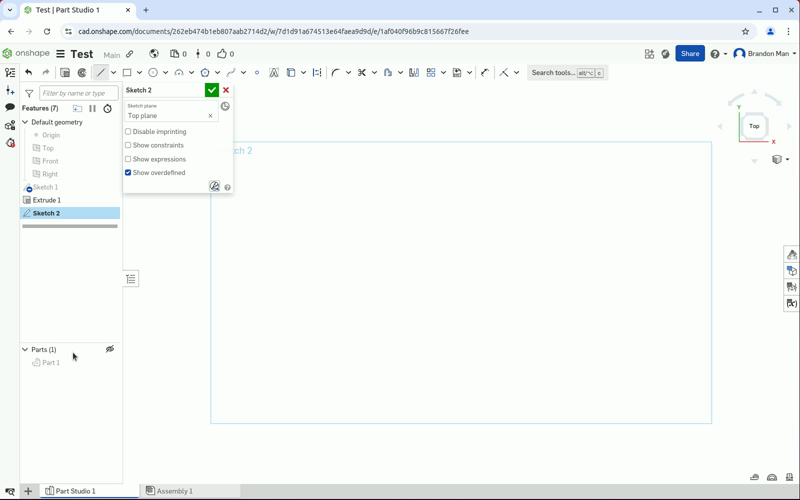
key_down(shift)
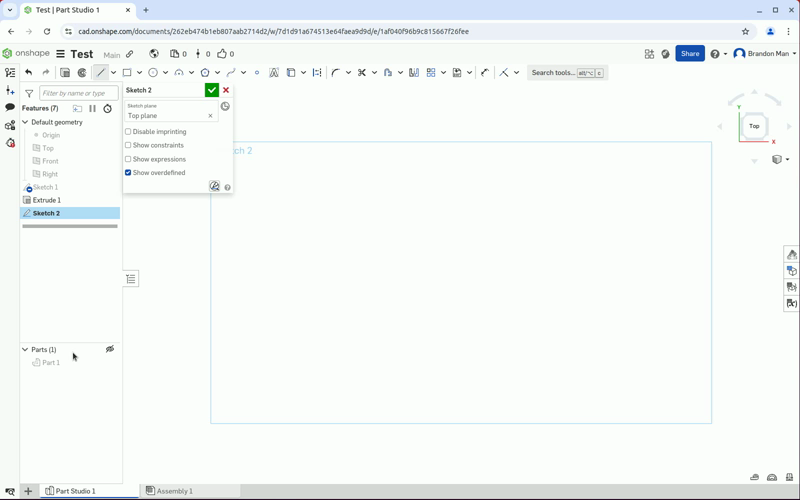
mouse_move(384, 282)
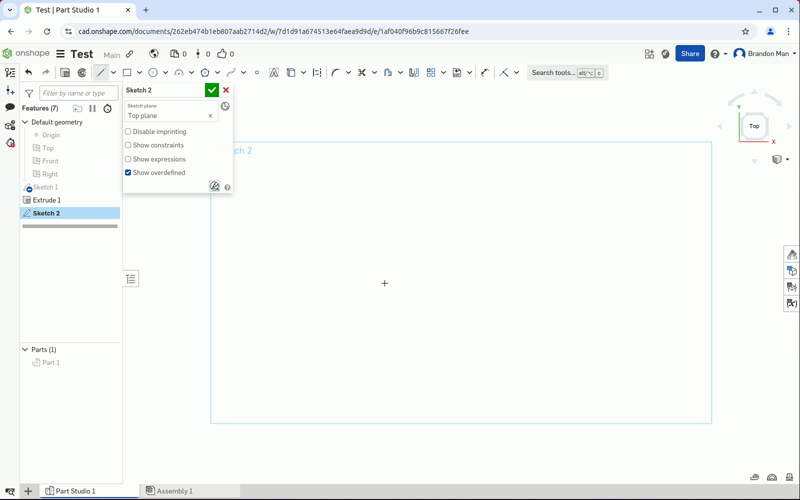
click(384, 282)
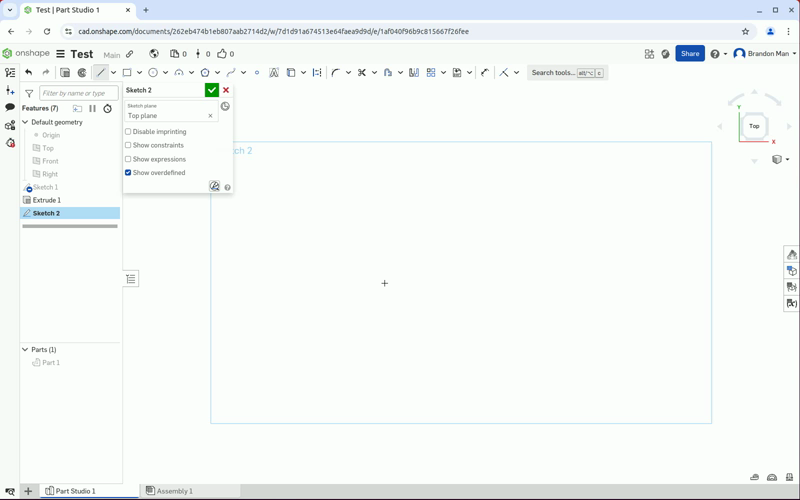
key_up(shift)
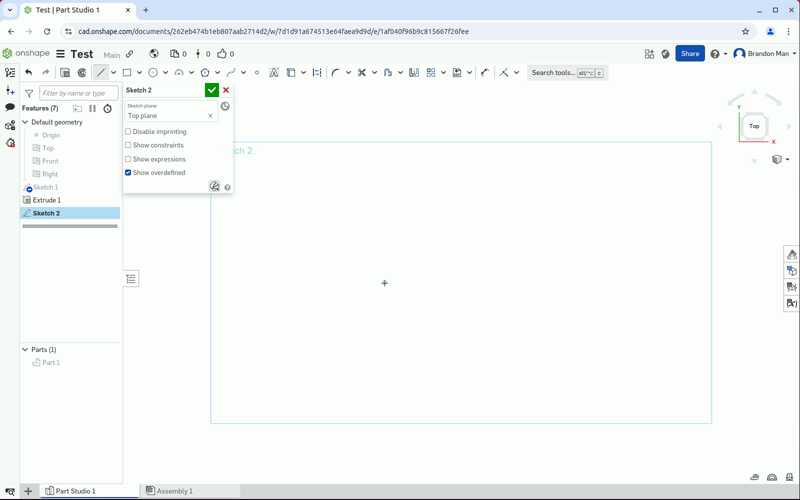
key_down(shift)
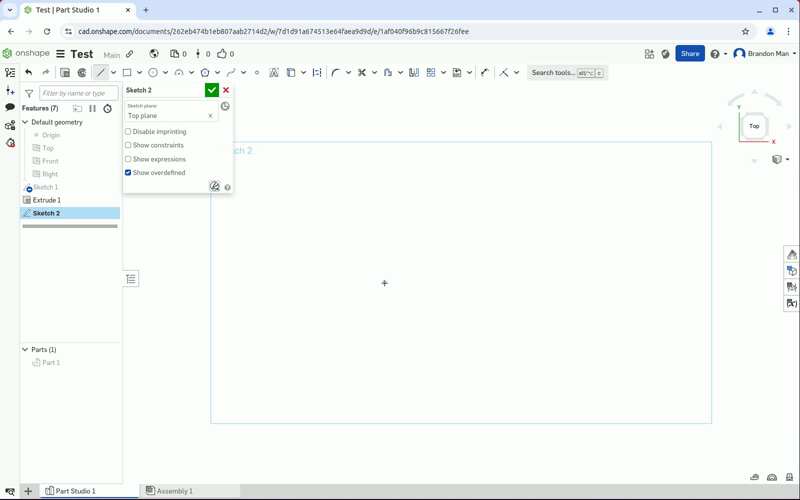
mouse_move(461, 282)
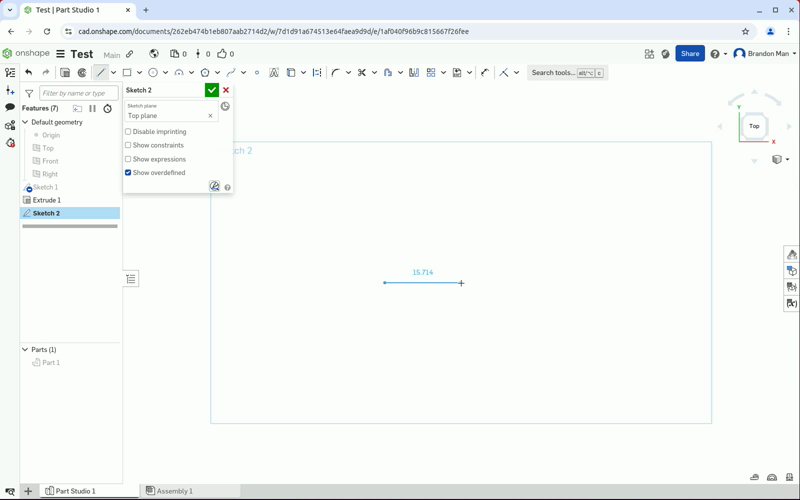
click(461, 282)
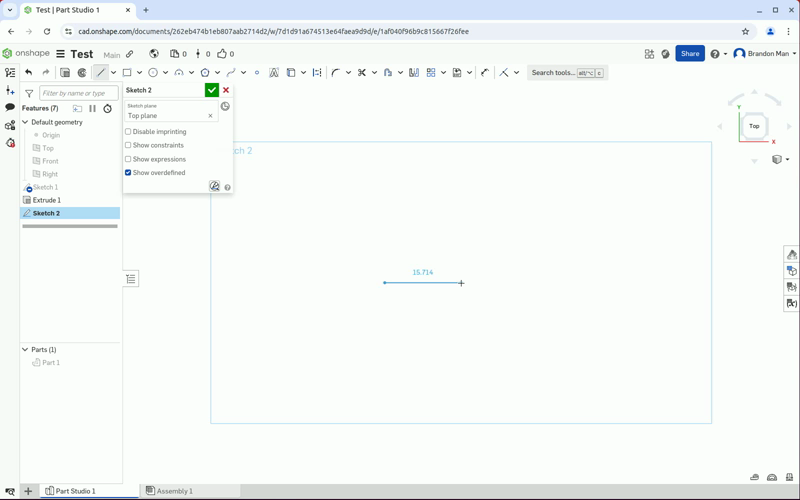
key_up(shift)
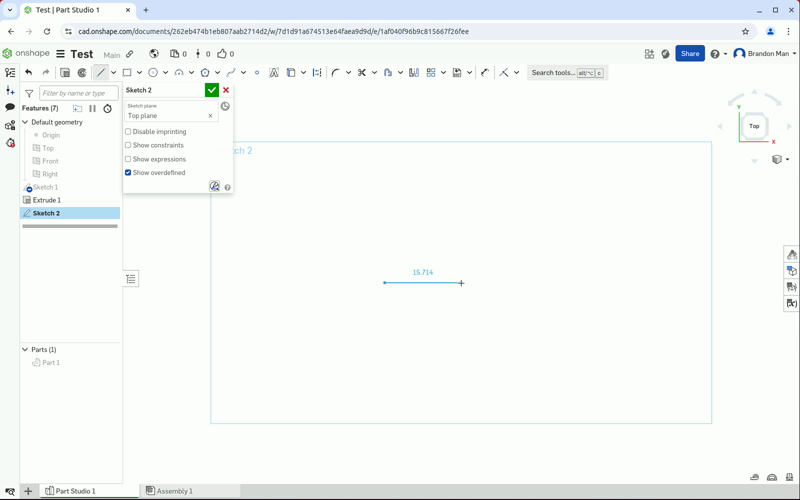
key_down(shift)
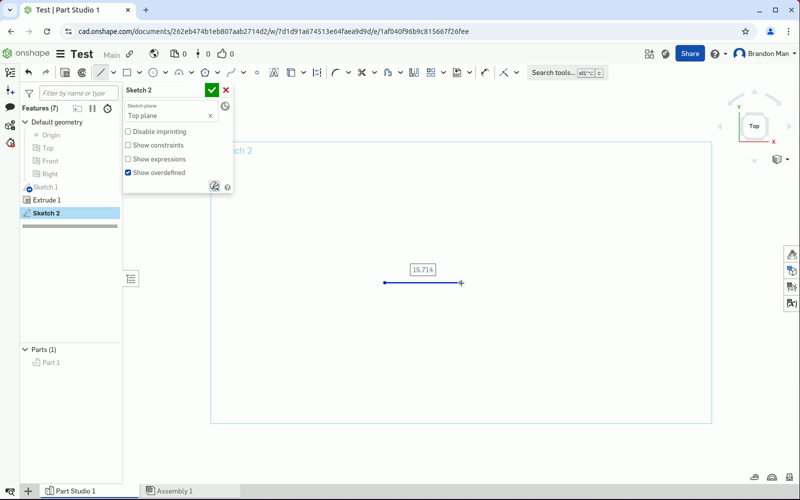
mouse_move(461, 206)
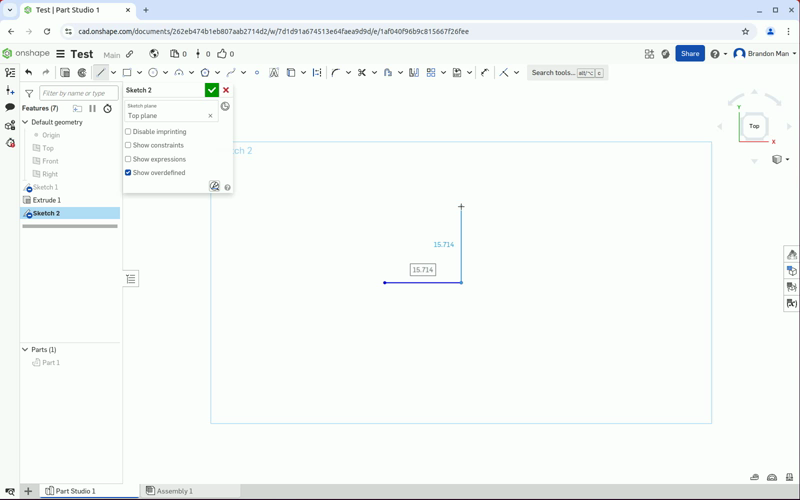
click(461, 206)
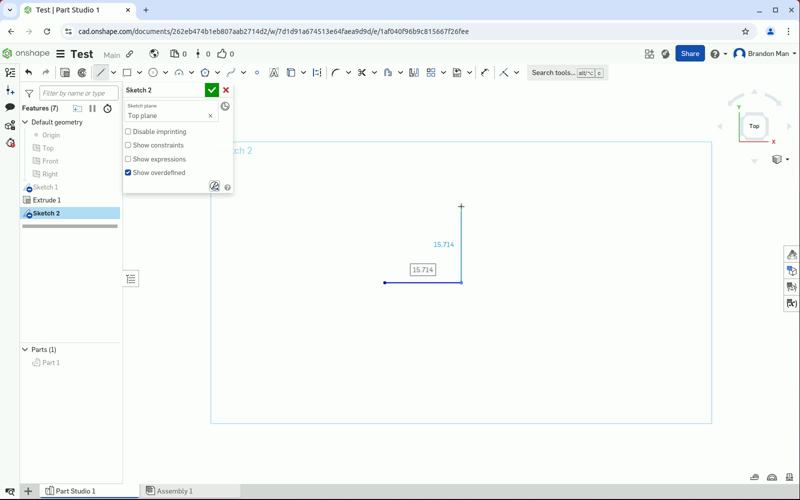
key_up(shift)
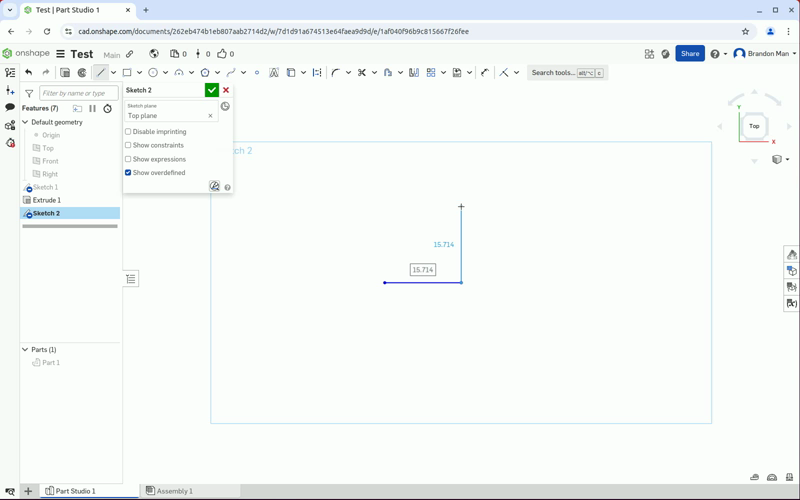
key(esc)
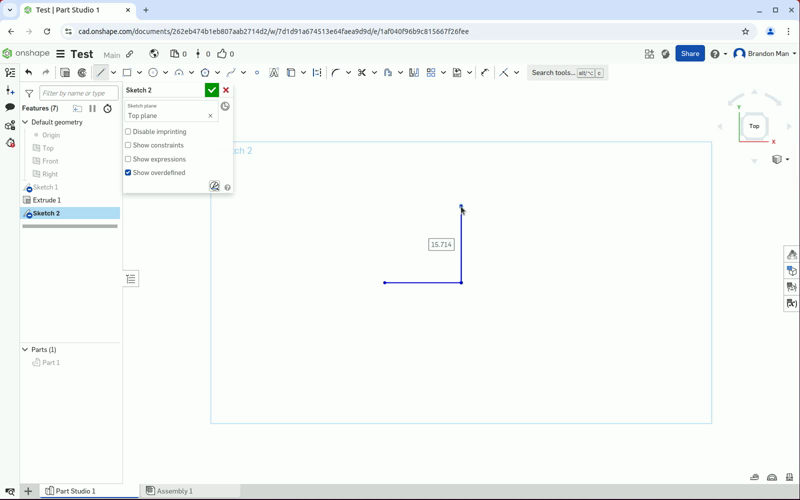
key(a)
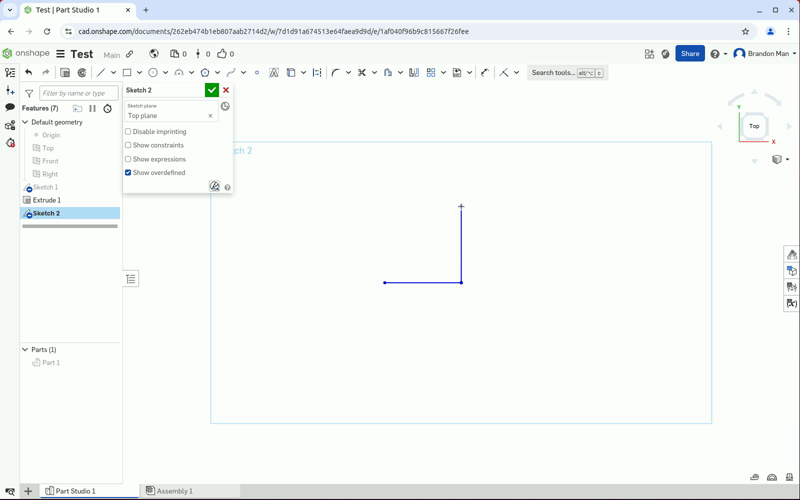
mouse_move(461, 206)
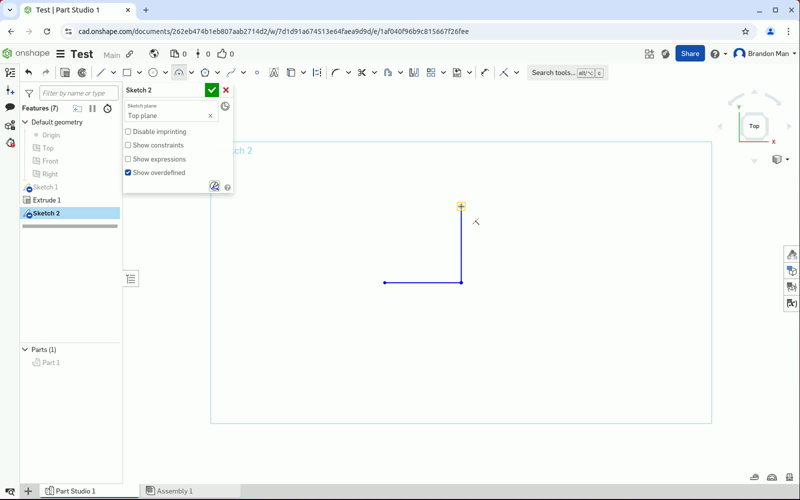
click(461, 206)
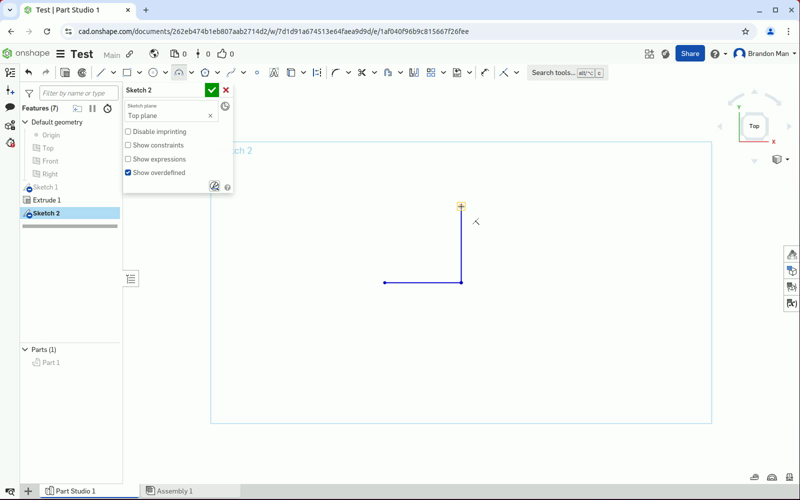
mouse_move(384, 282)
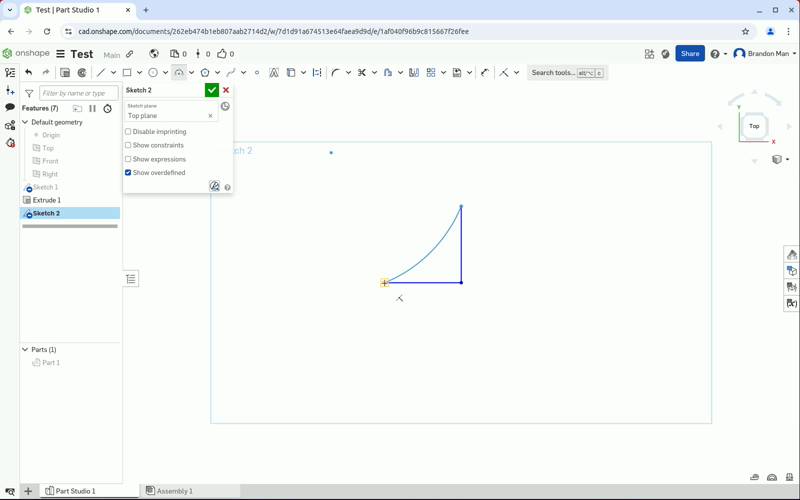
click(384, 282)
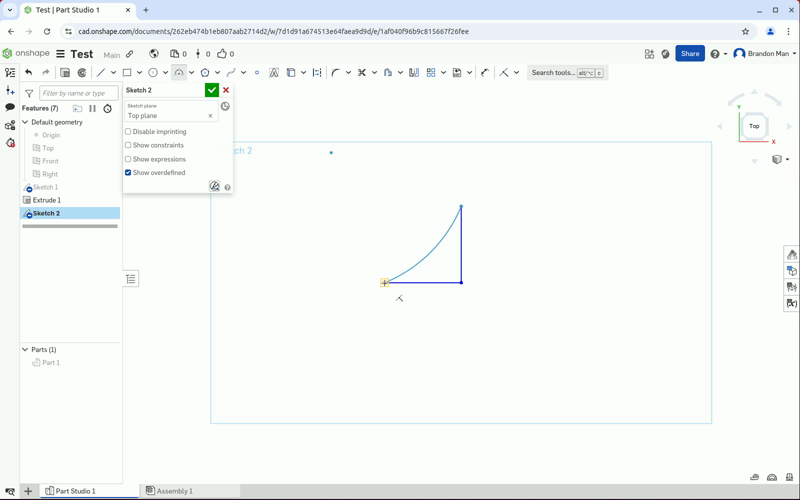
key_down(shift)
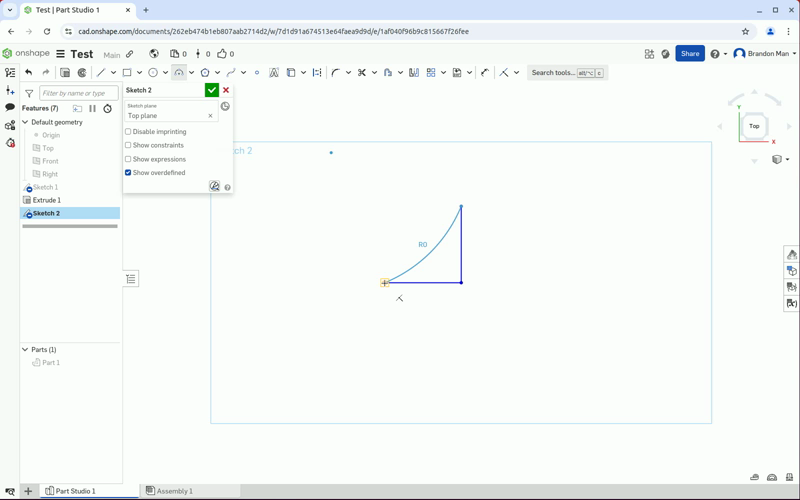
mouse_move(407, 228)
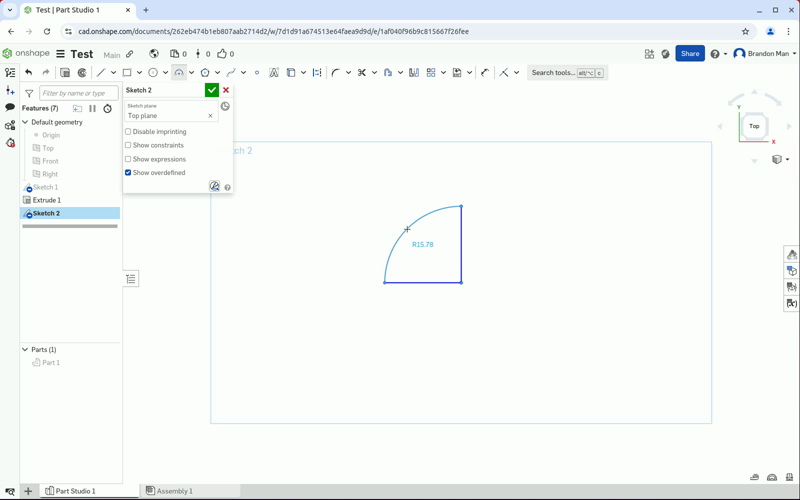
click(407, 228)
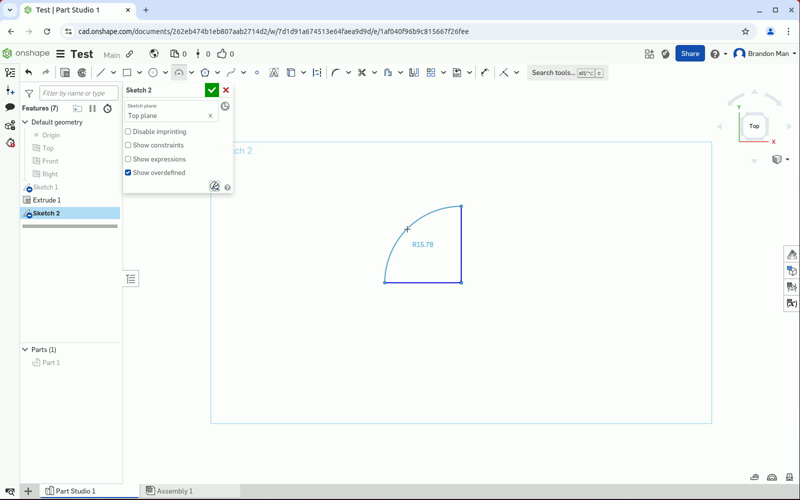
key_up(shift)
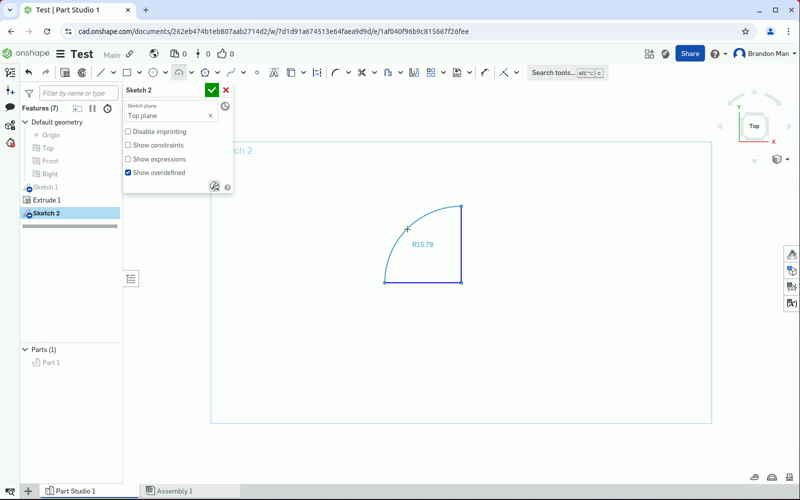
key(esc)
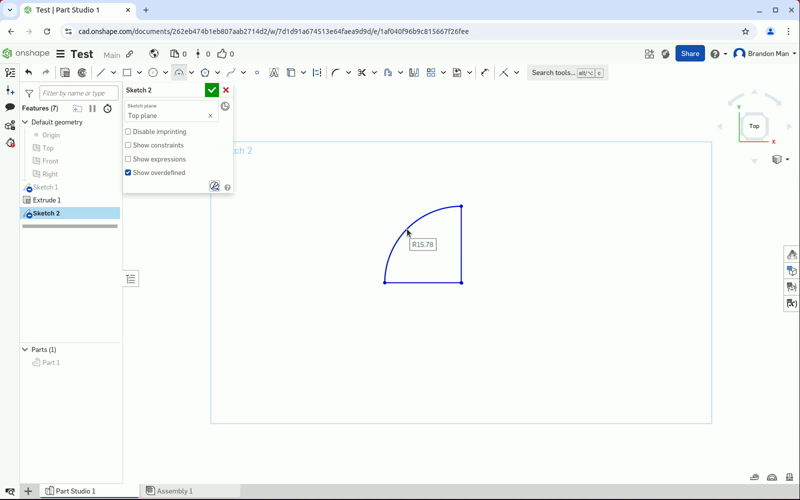
mouse_move(435, 264)
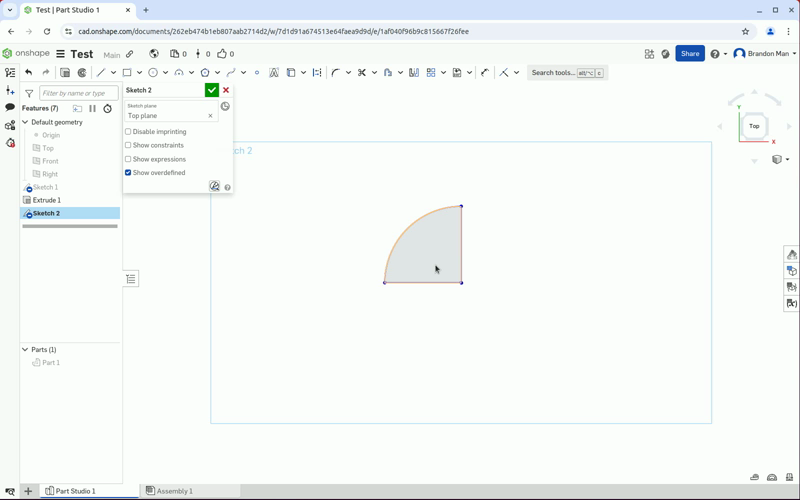
click(435, 264)
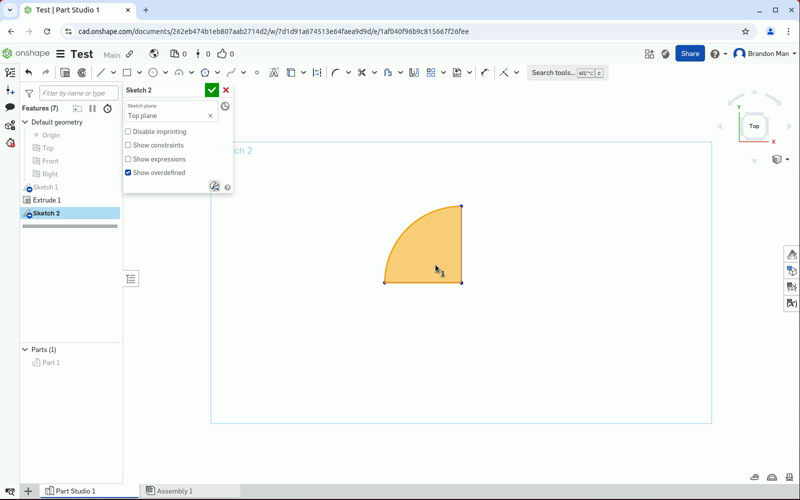
mouse_move(73, 352)
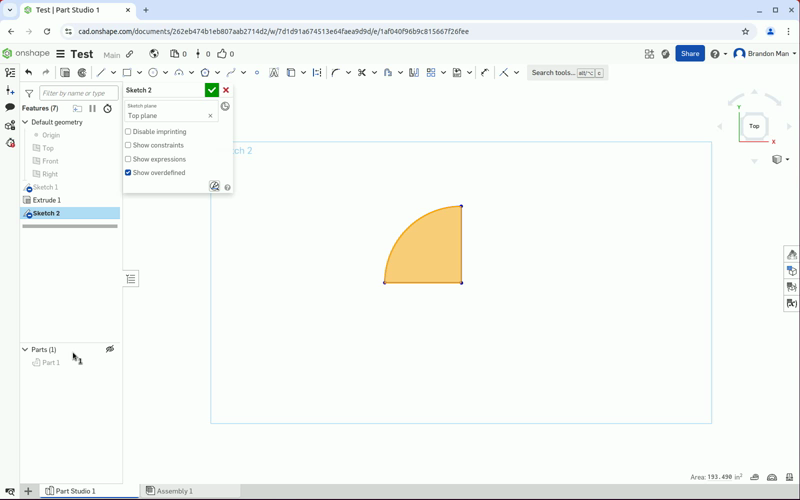
key(shift+y)
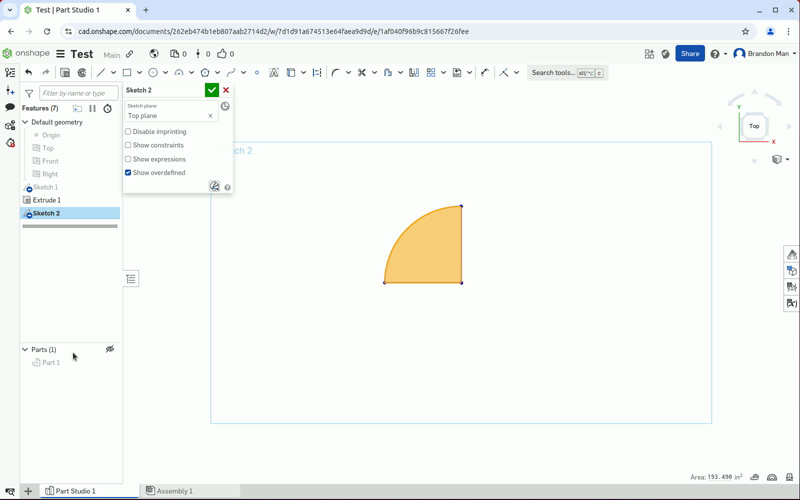
key(shift+e)
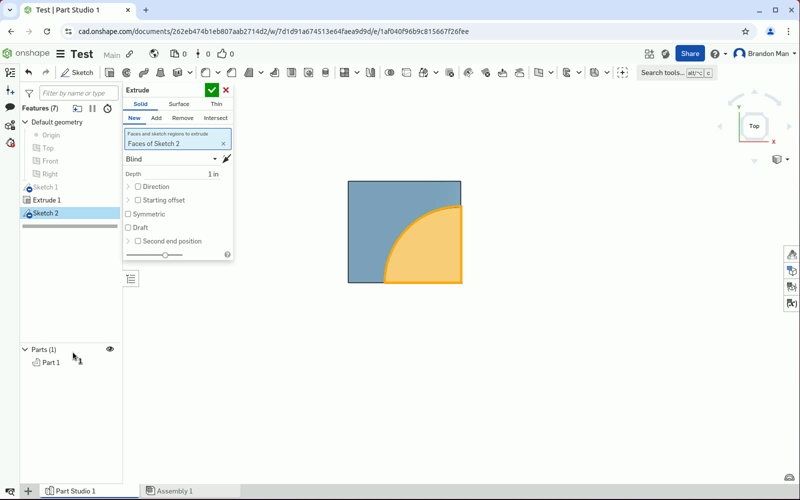
mouse_move(143, 106)
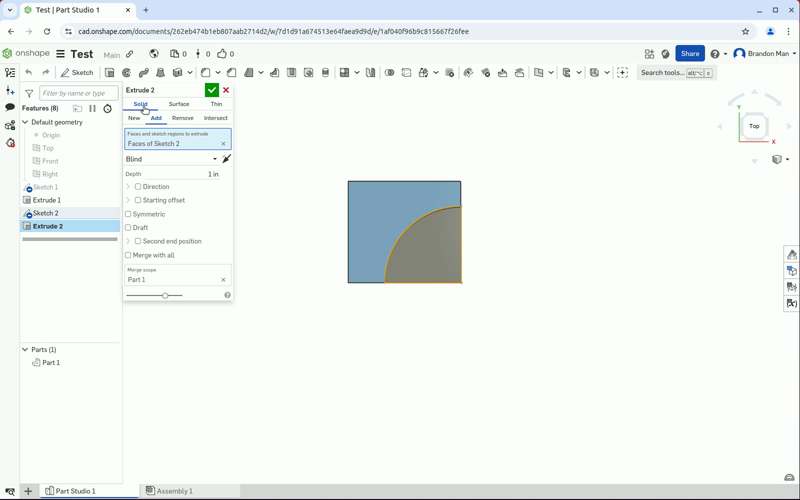
click(143, 106)
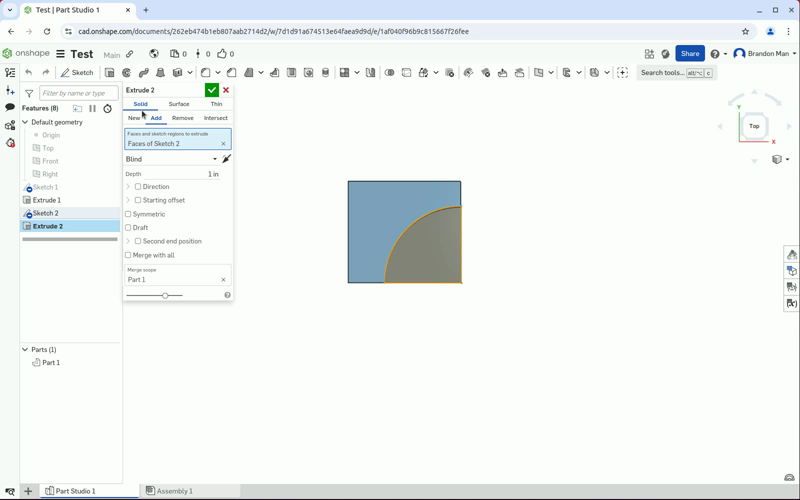
mouse_move(137, 120)
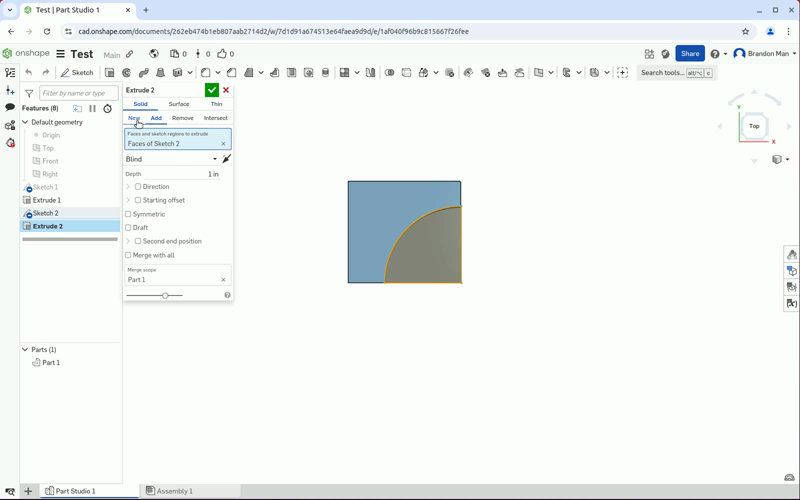
click(137, 120)
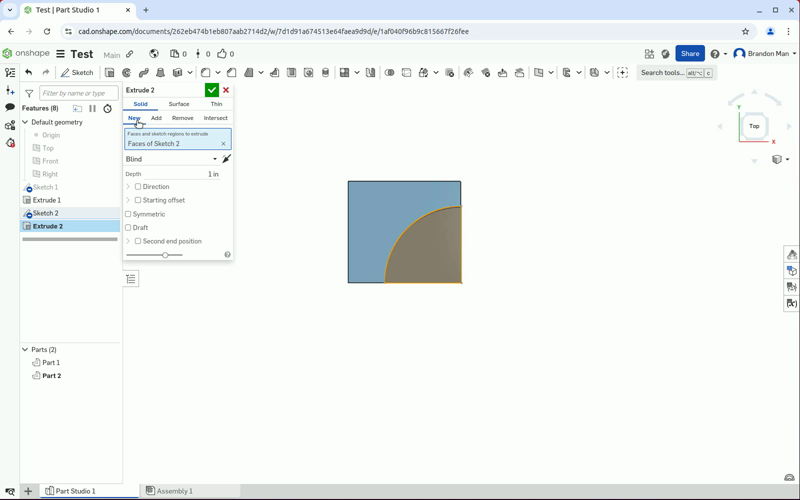
key(tab, 4)
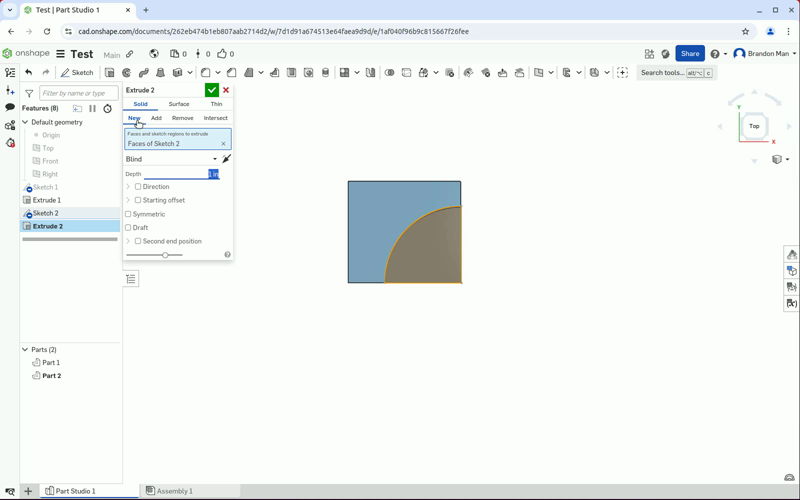
text(9.869)
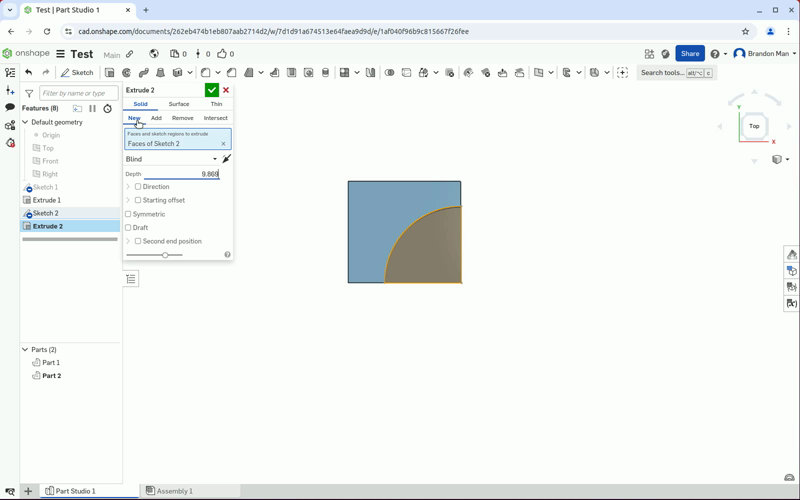
key(enter)
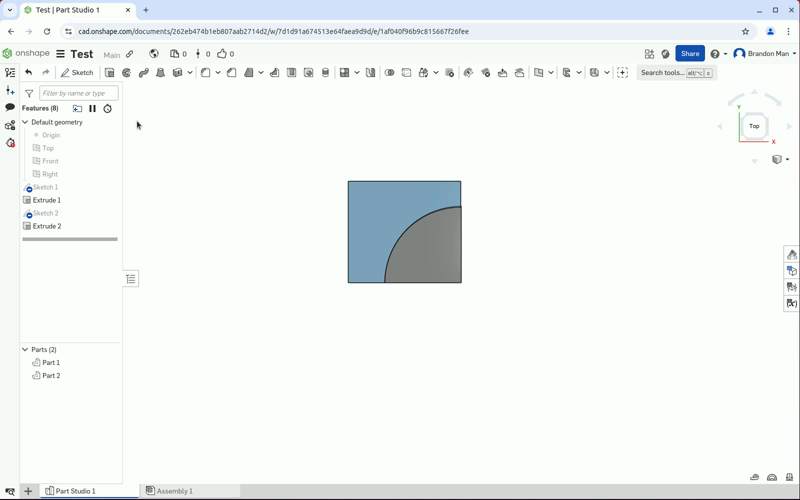
key(shift+h)
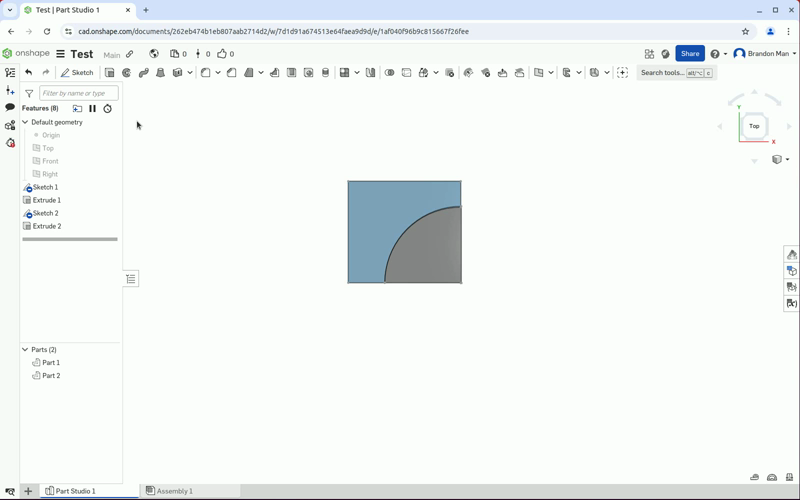
key(shift+h)
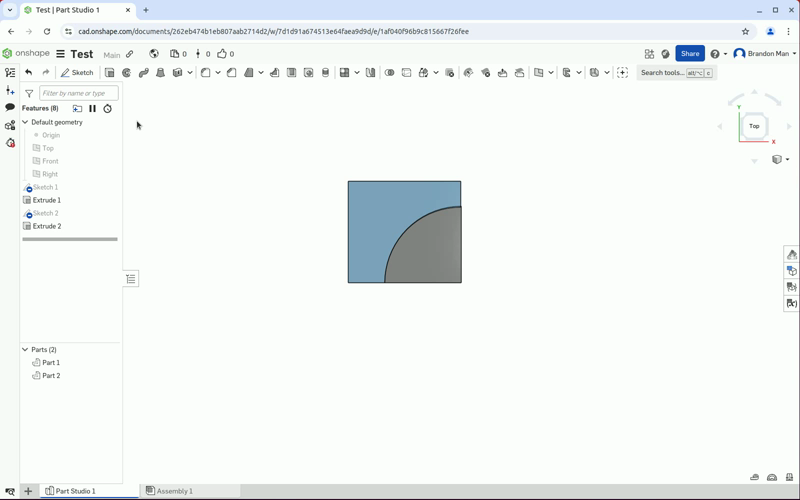
mouse_move(73, 189)
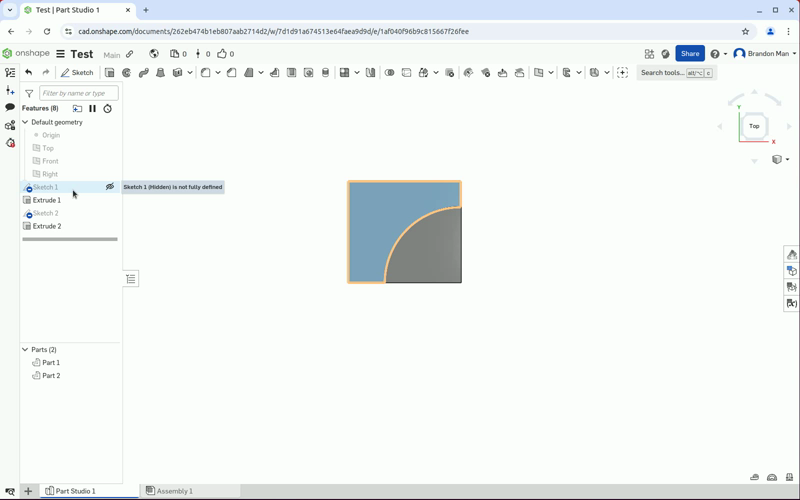
click(73, 189)
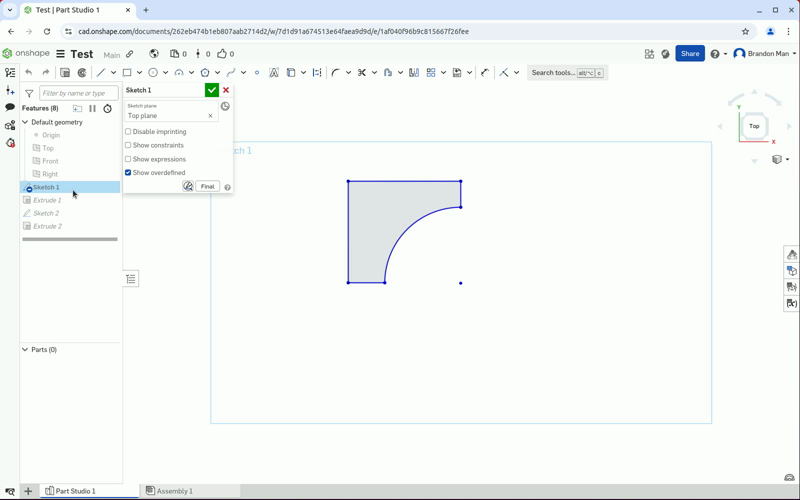
mouse_move(229, 92)
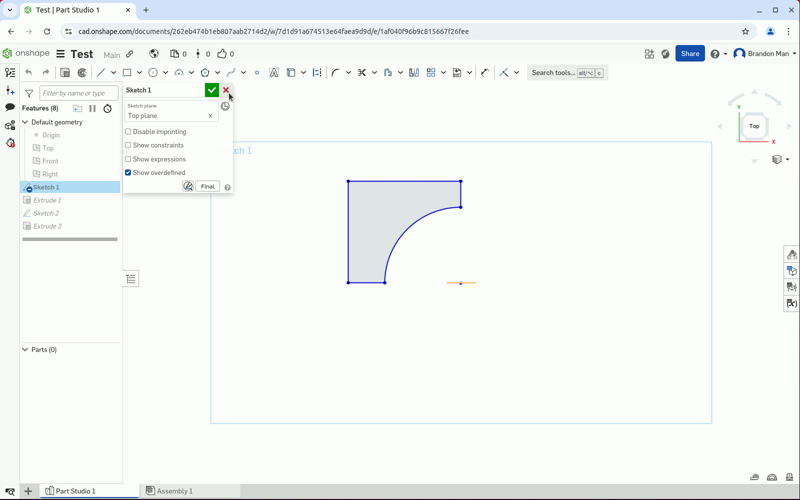
click(229, 92)
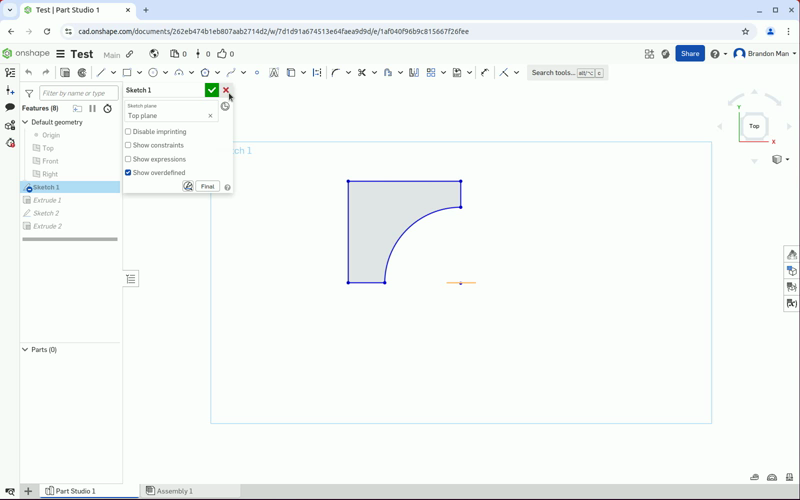
key(shift+s)
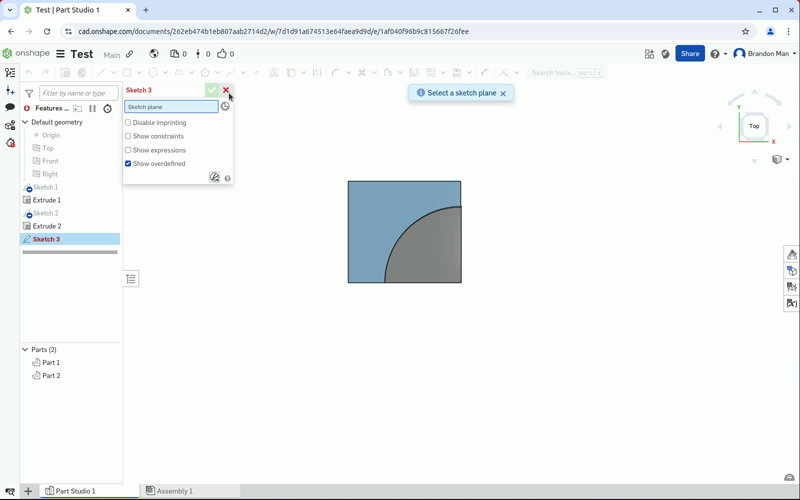
mouse_move(73, 150)
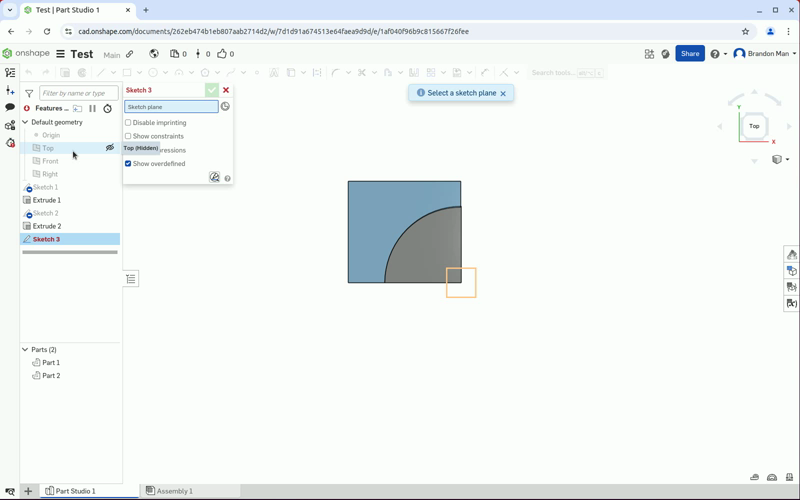
click(73, 150)
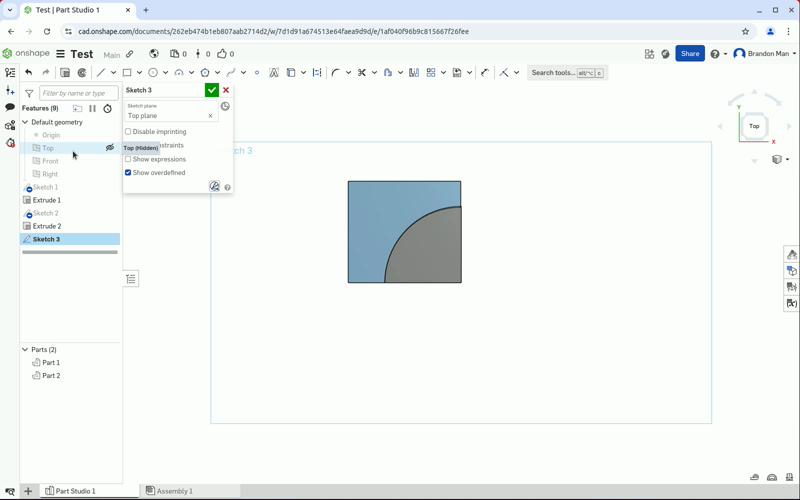
mouse_move(73, 352)
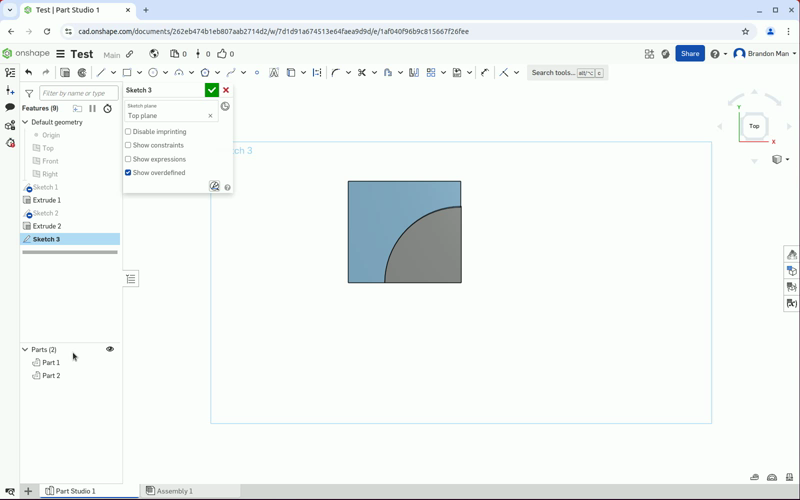
key(y)
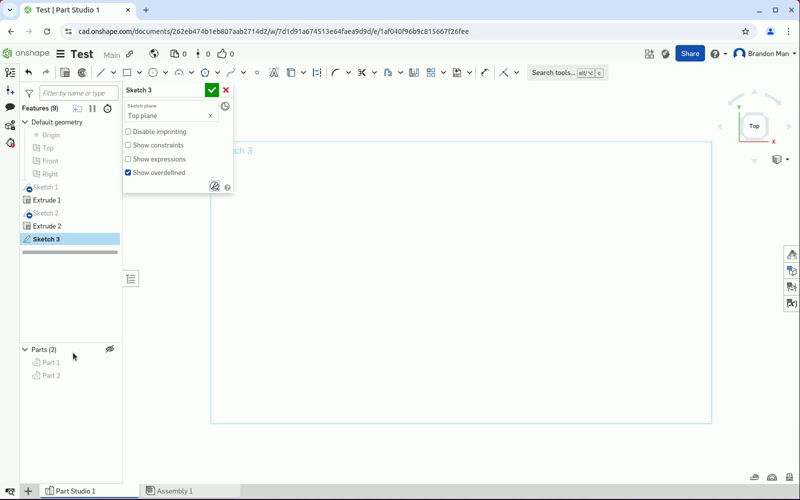
key(a)
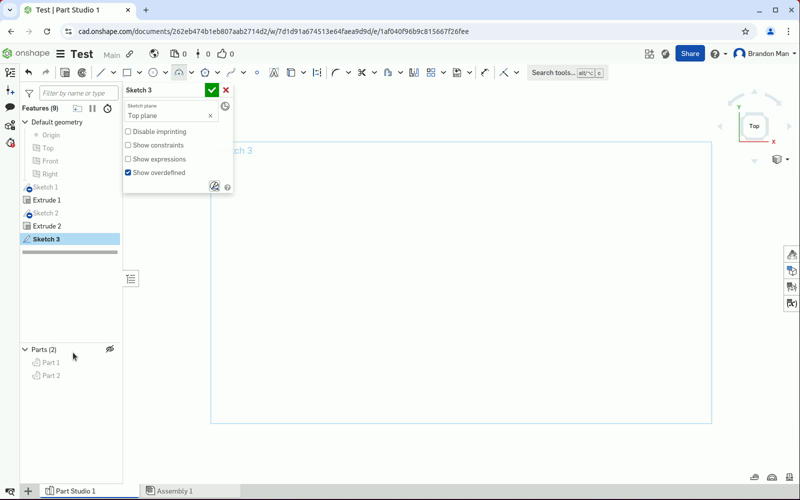
key_down(shift)
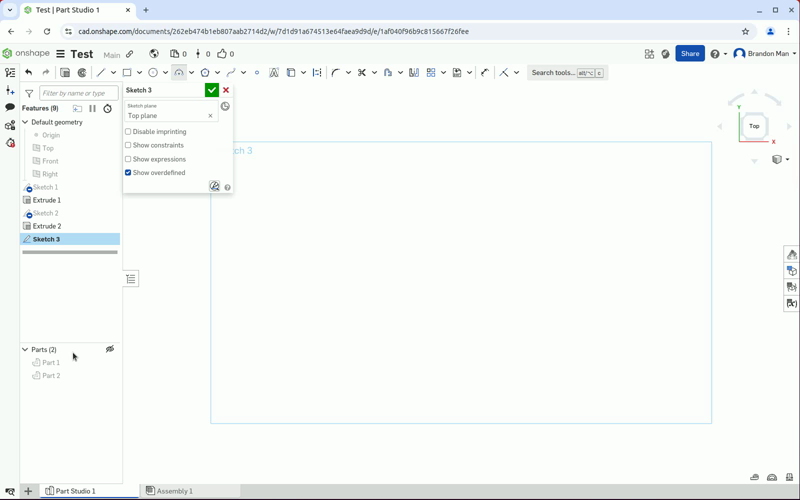
mouse_move(384, 282)
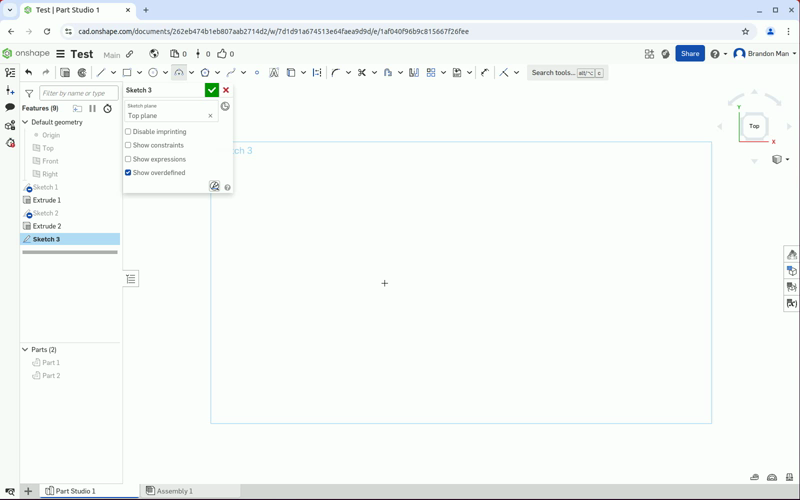
click(384, 282)
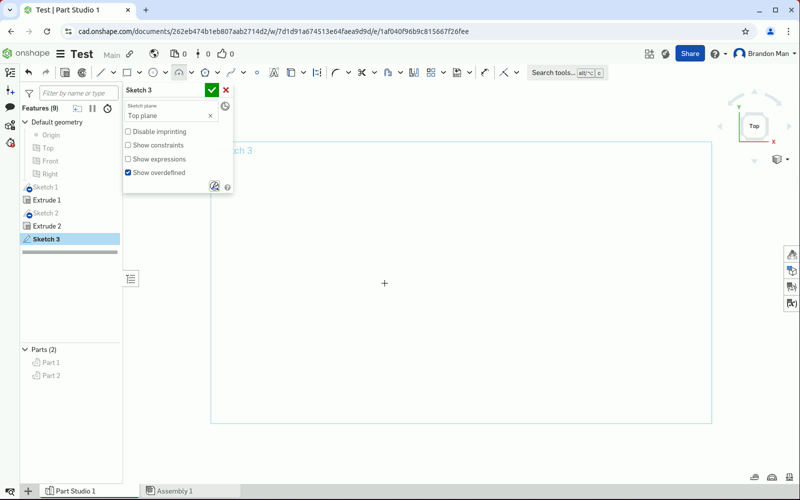
key_up(shift)
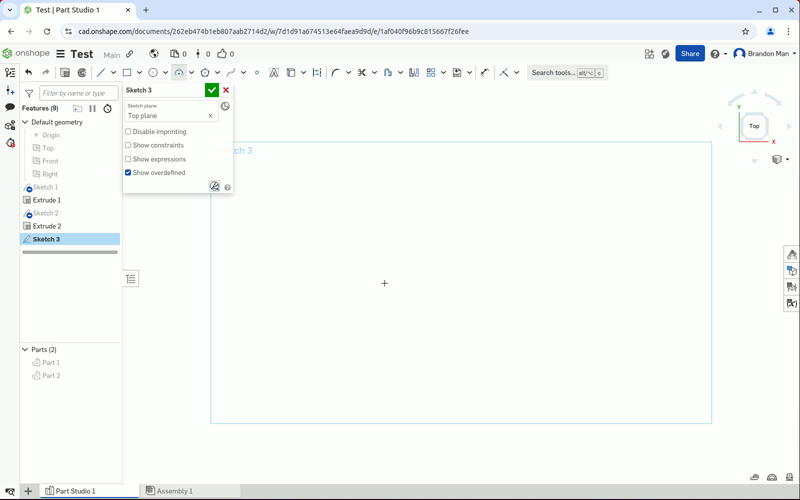
key_down(shift)
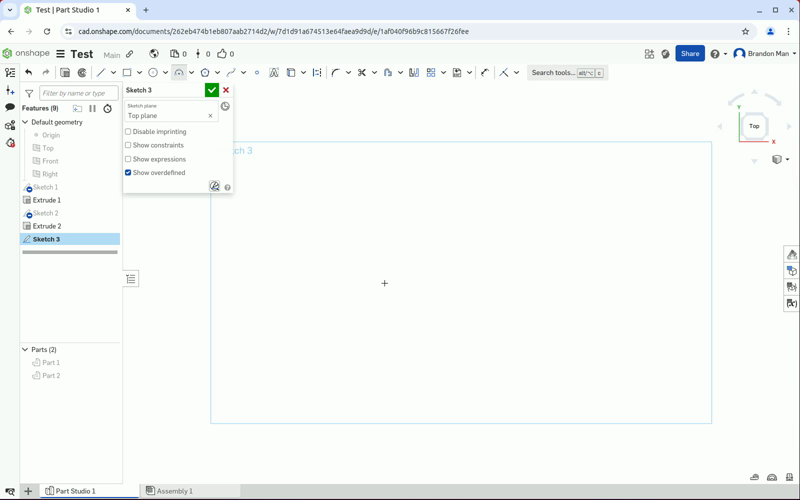
mouse_move(461, 206)
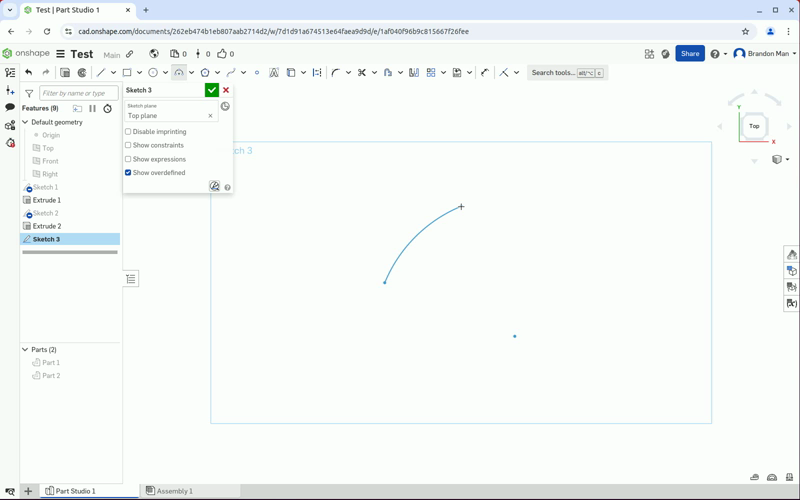
click(461, 206)
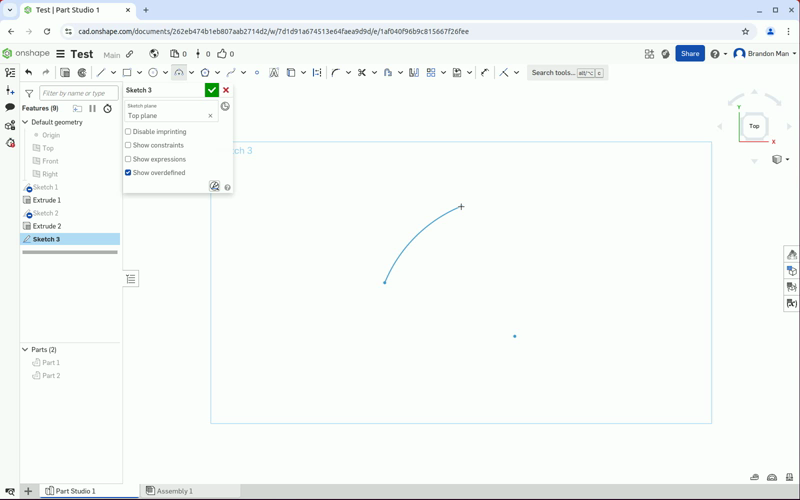
mouse_move(515, 337)
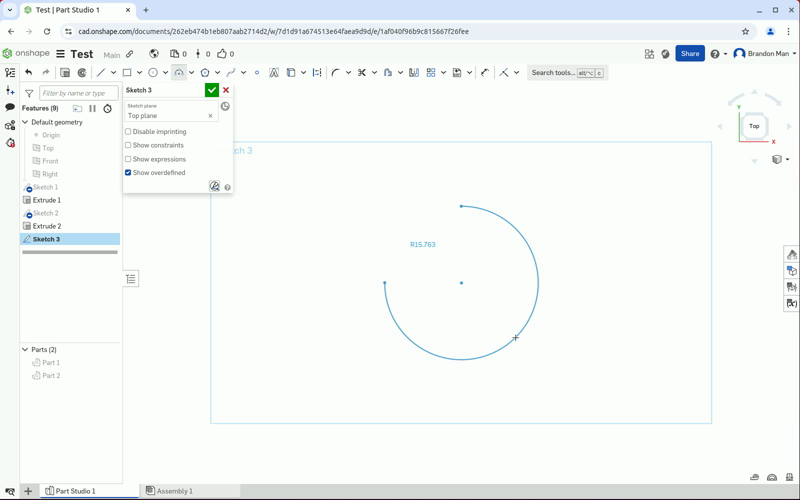
click(515, 337)
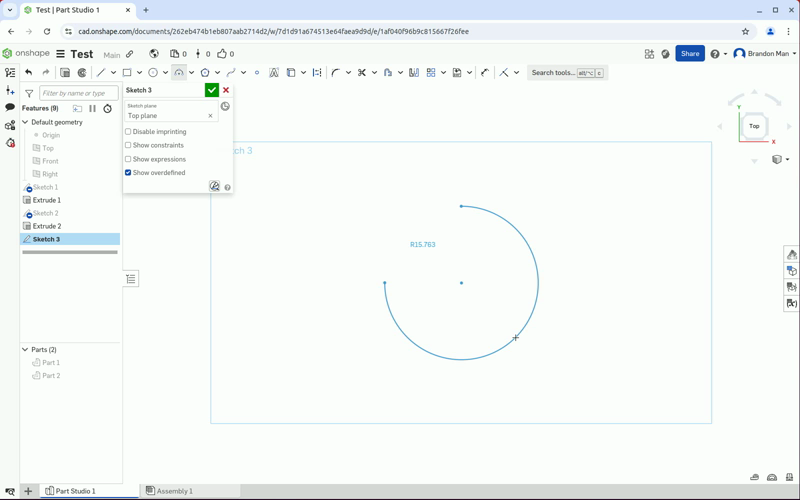
key_up(shift)
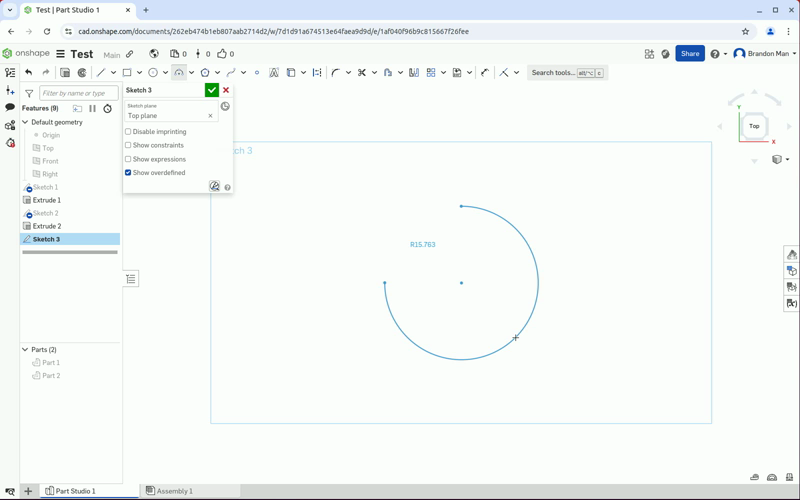
key(esc)
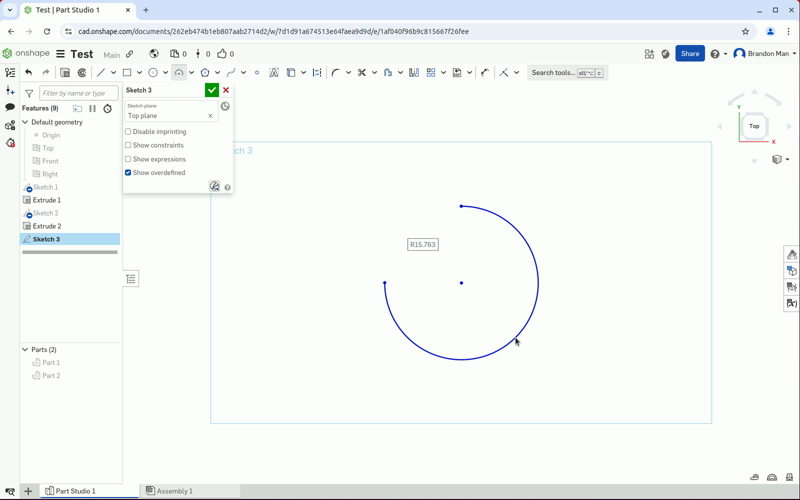
key(l)
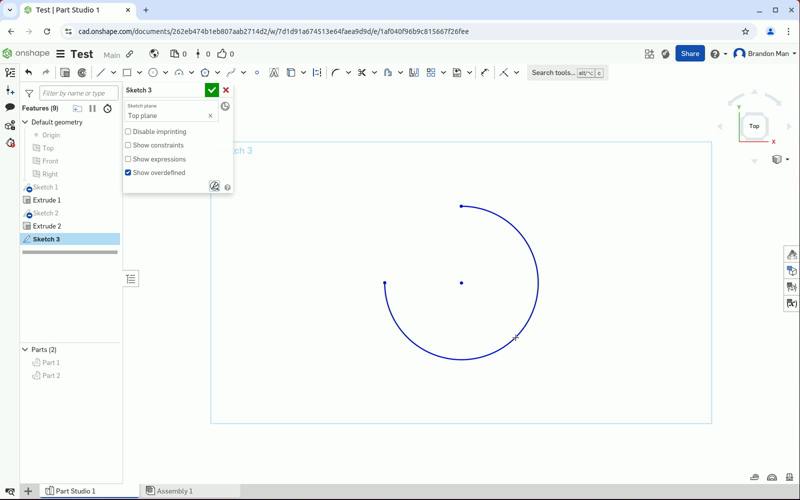
mouse_move(461, 206)
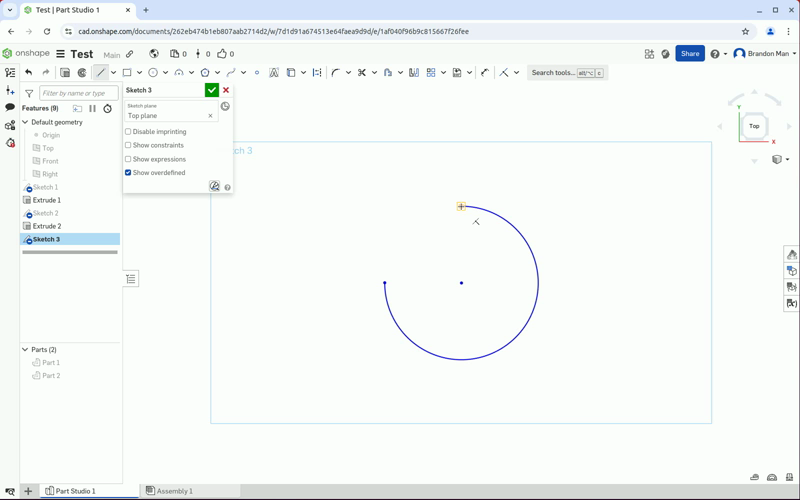
click(461, 206)
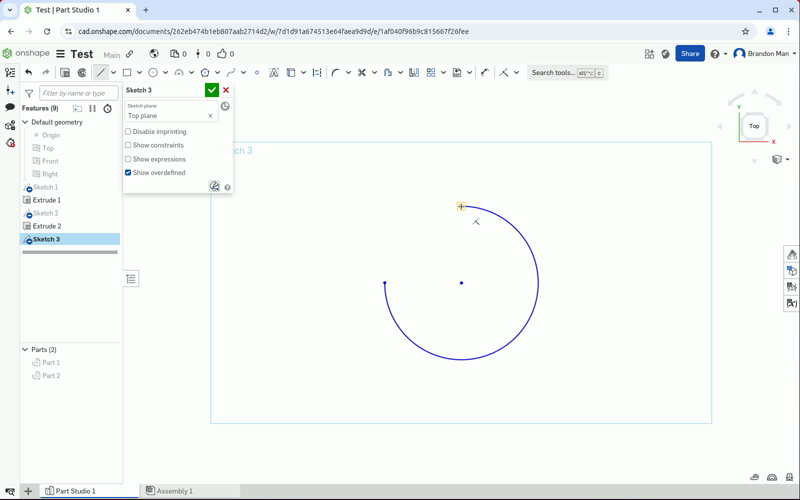
key_down(shift)
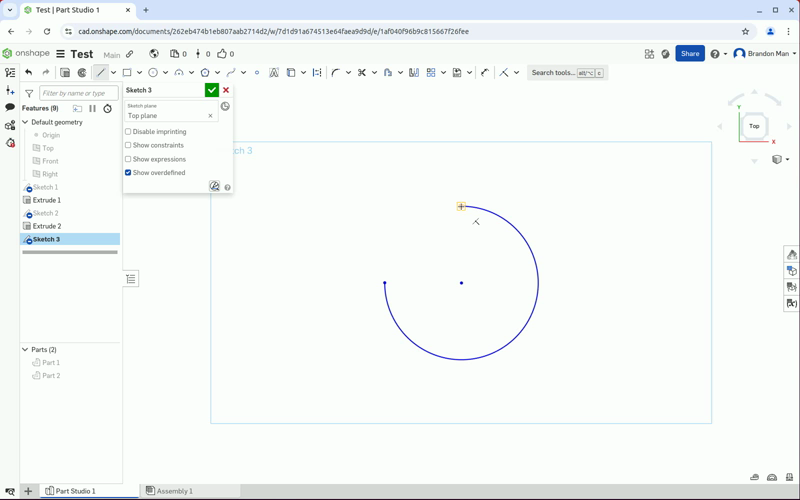
mouse_move(461, 282)
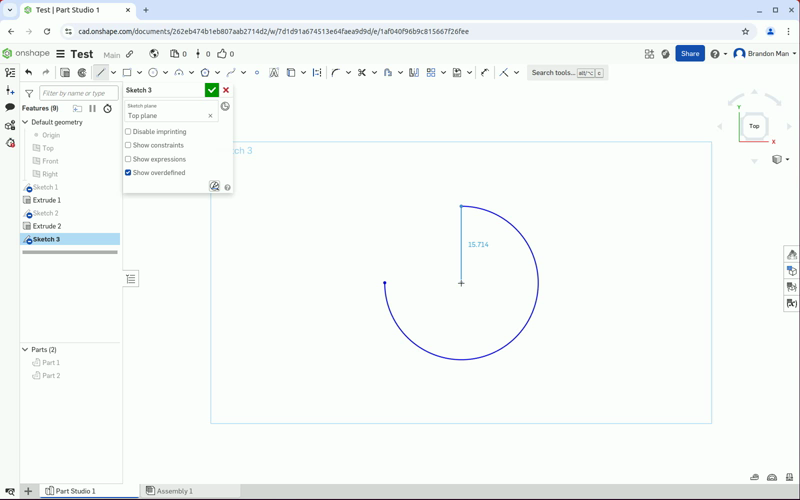
click(461, 282)
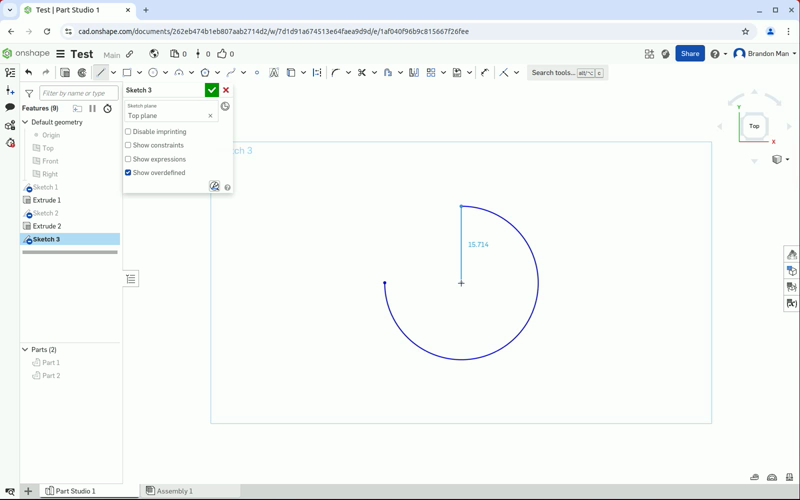
key_up(shift)
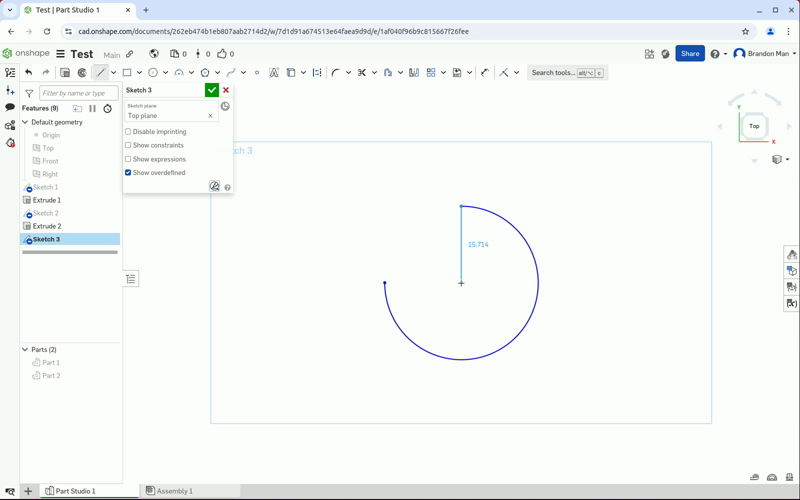
key_down(shift)
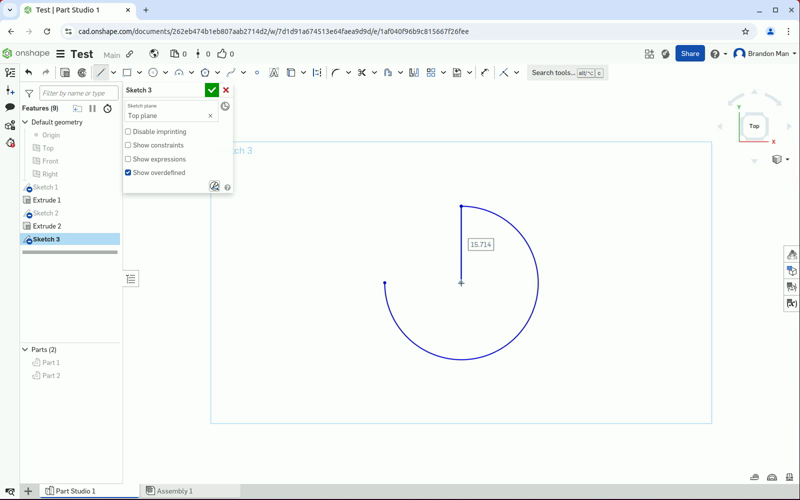
mouse_move(384, 282)
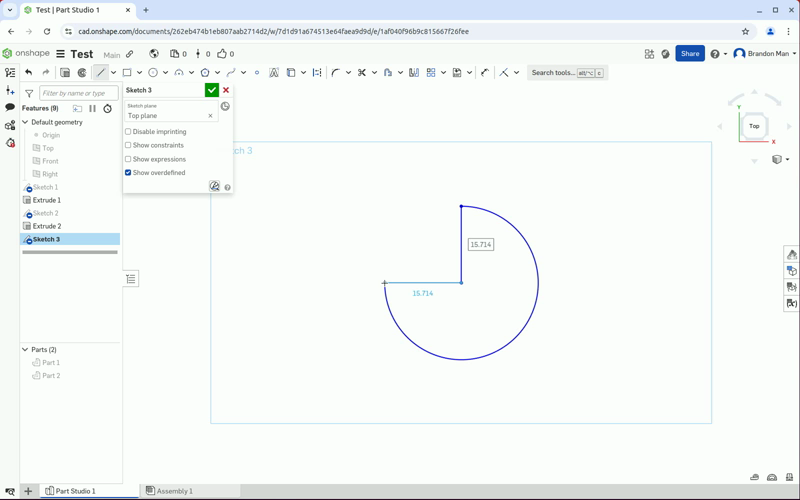
key_up(shift)
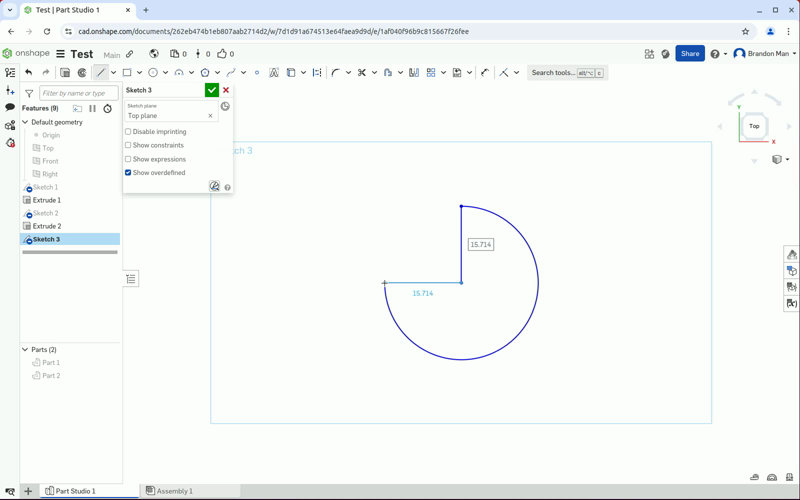
click(384, 282)
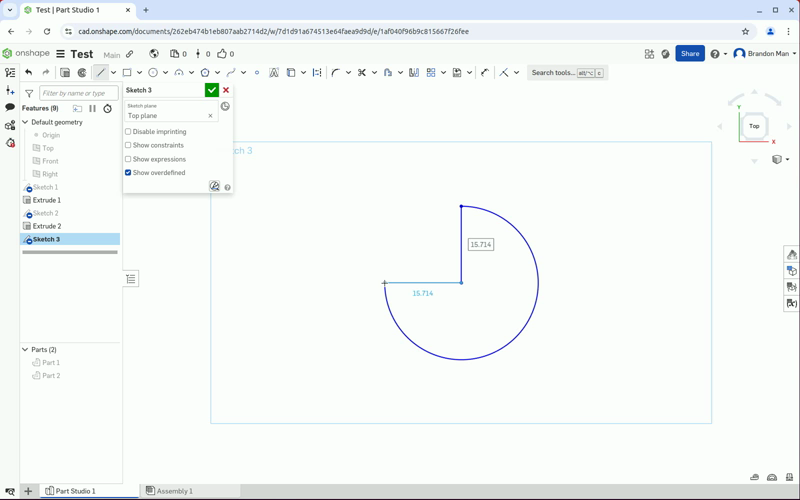
key(esc)
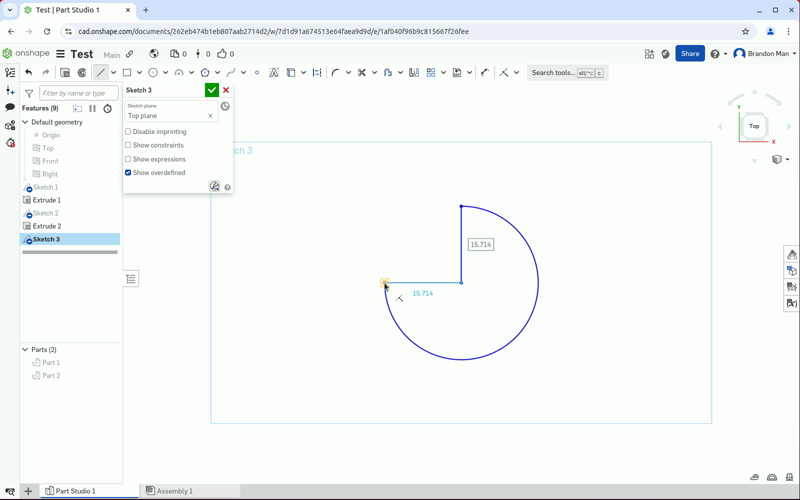
mouse_move(435, 334)
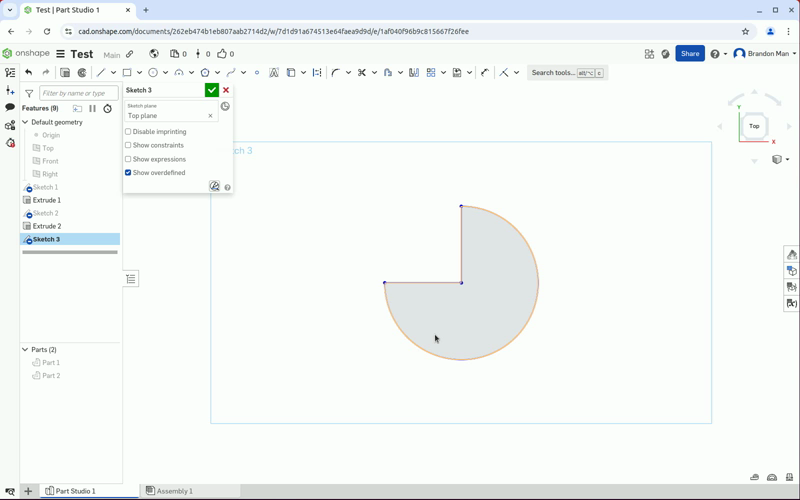
scroll(6)
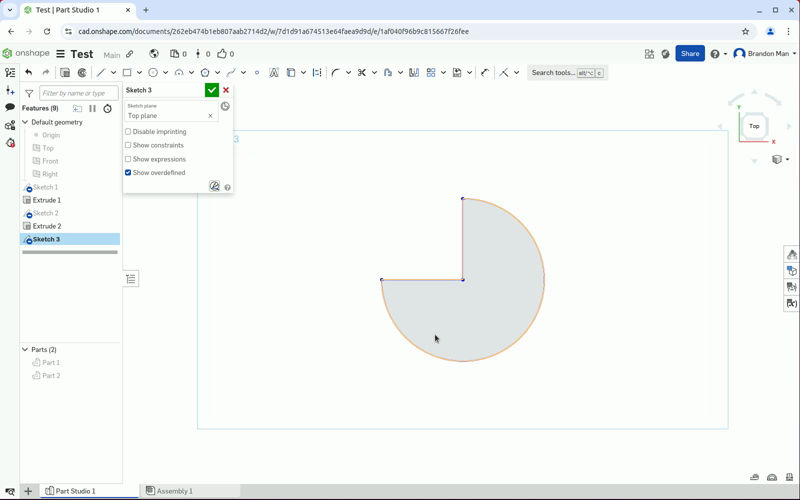
scroll(6)
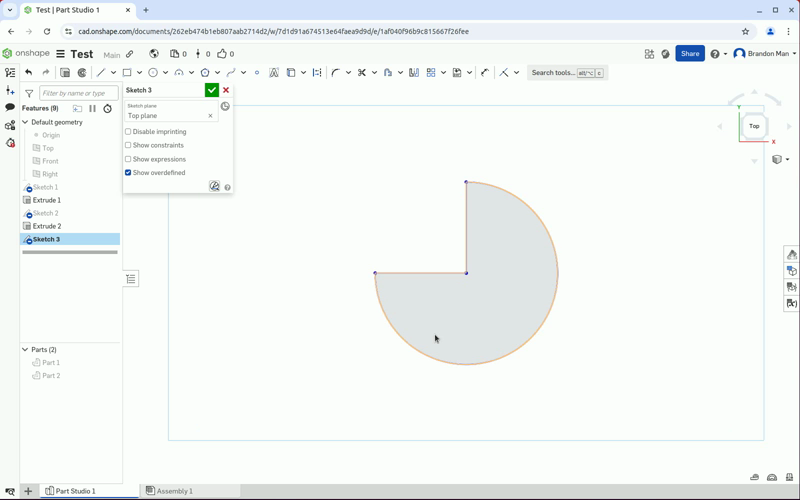
scroll(6)
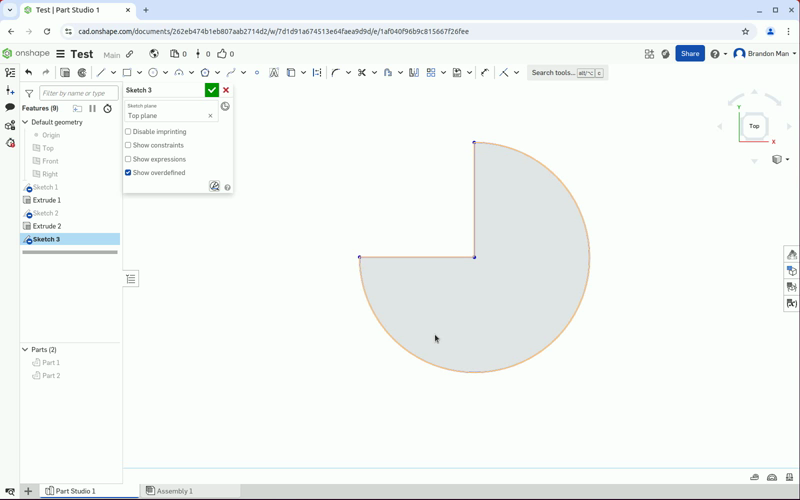
scroll(6)
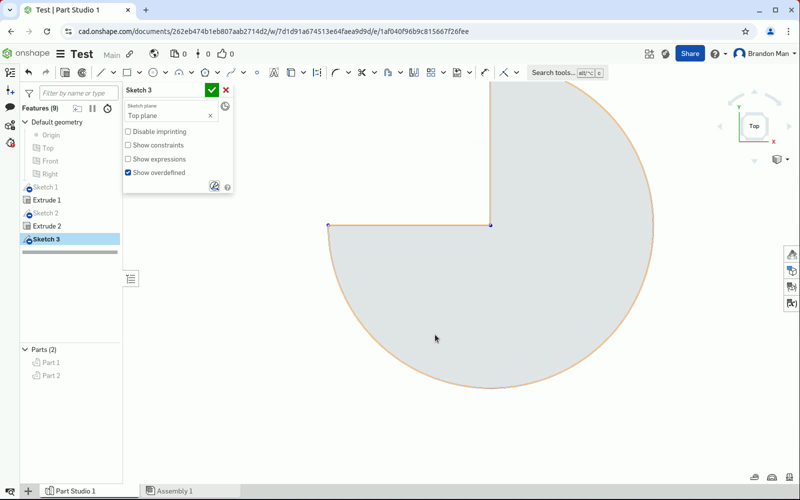
scroll(6)
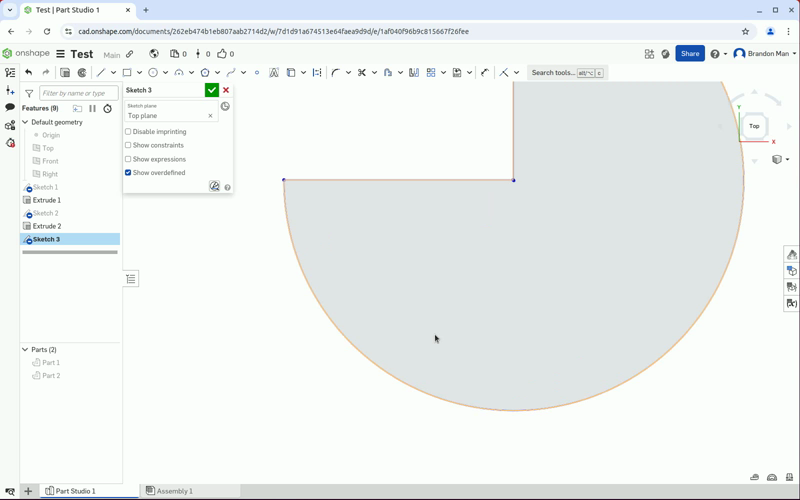
scroll(6)
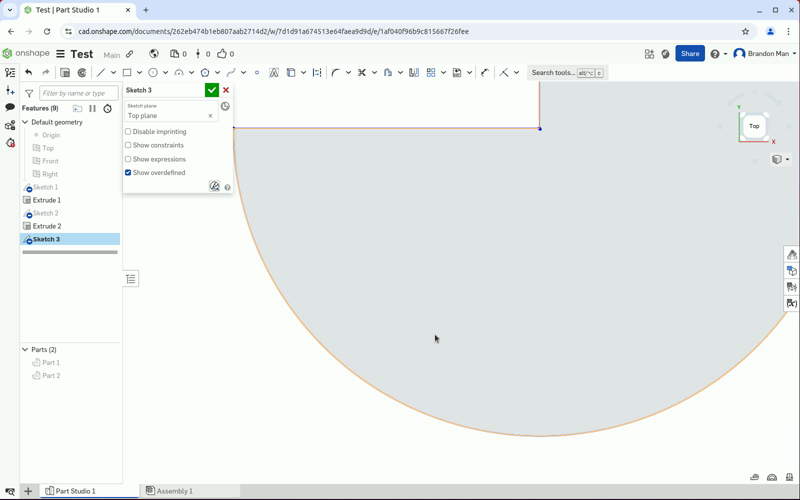
scroll(6)
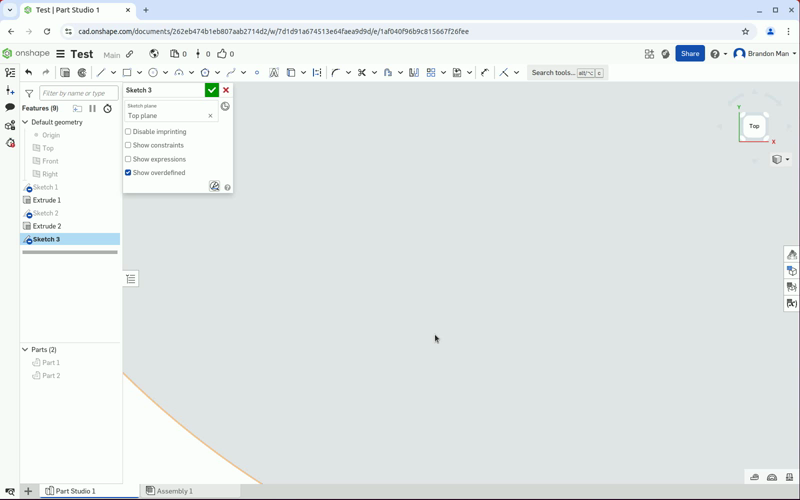
click(435, 334)
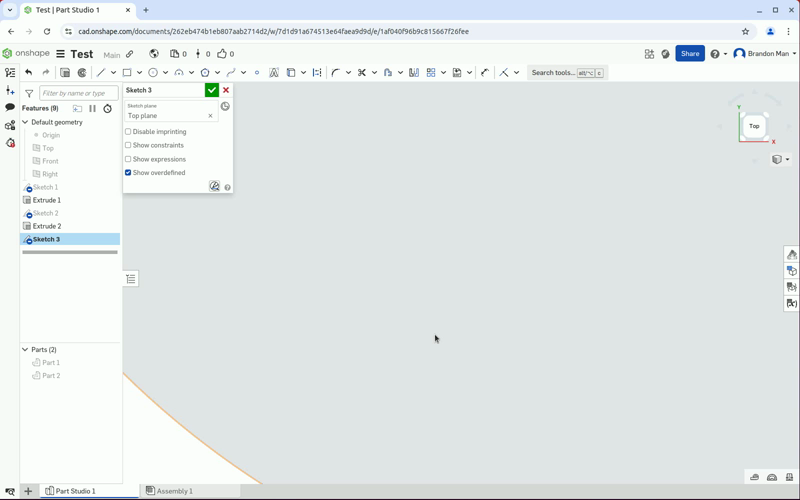
scroll(-6)
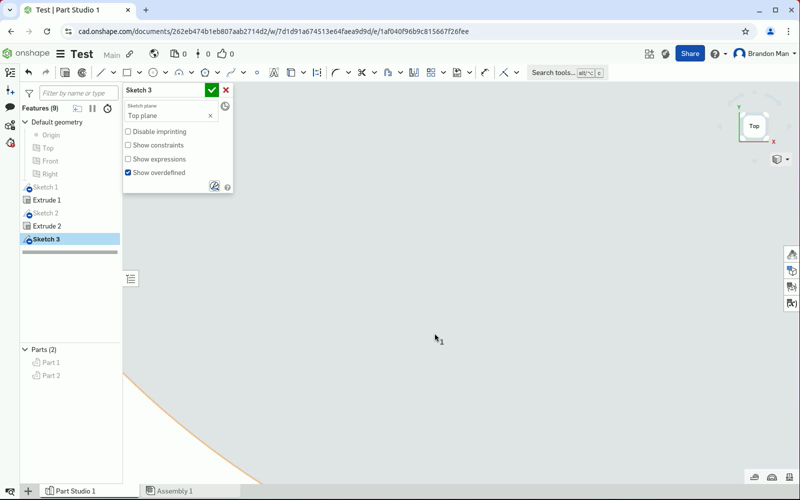
scroll(-6)
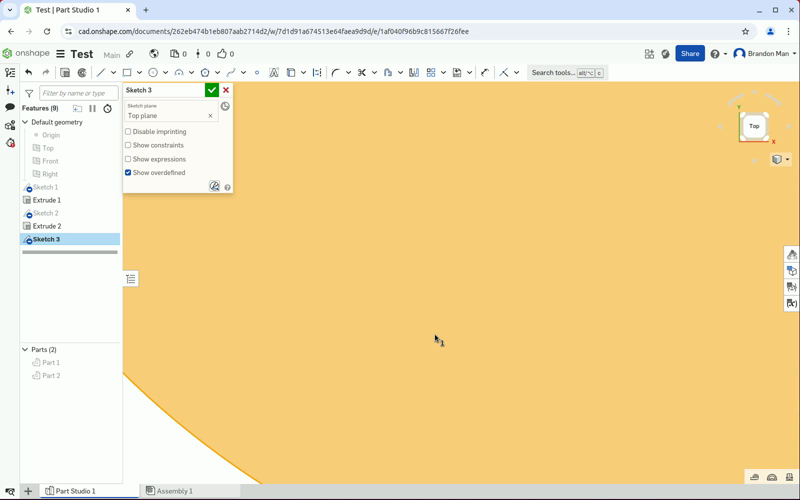
scroll(-6)
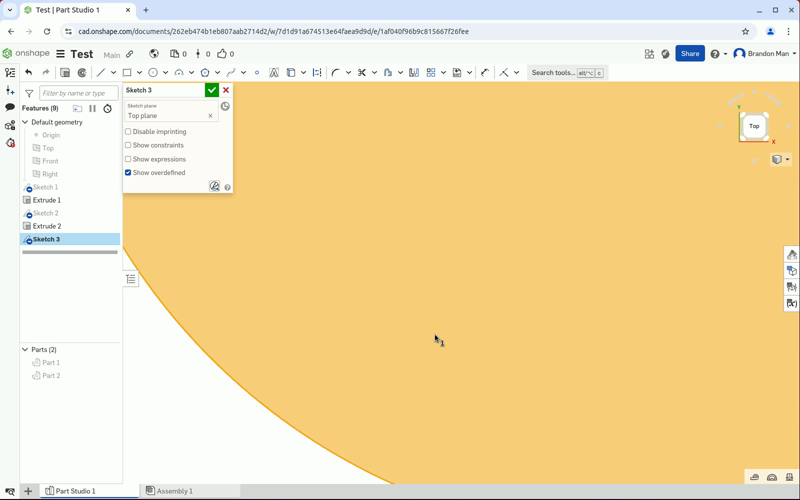
scroll(-6)
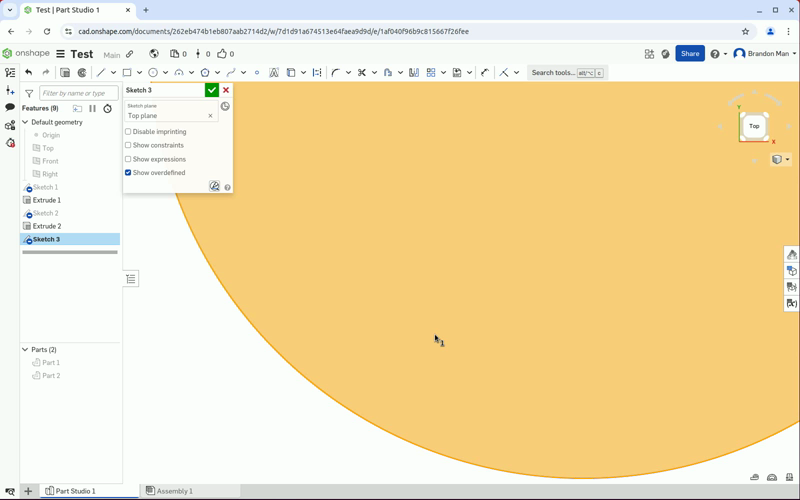
scroll(-6)
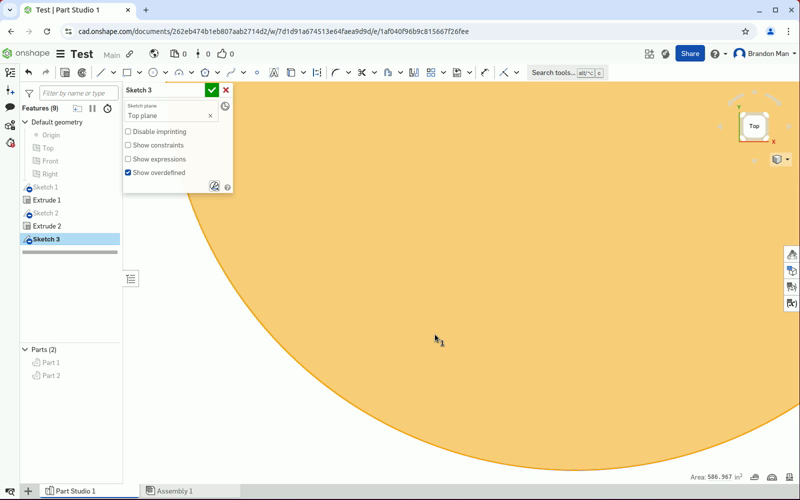
scroll(-6)
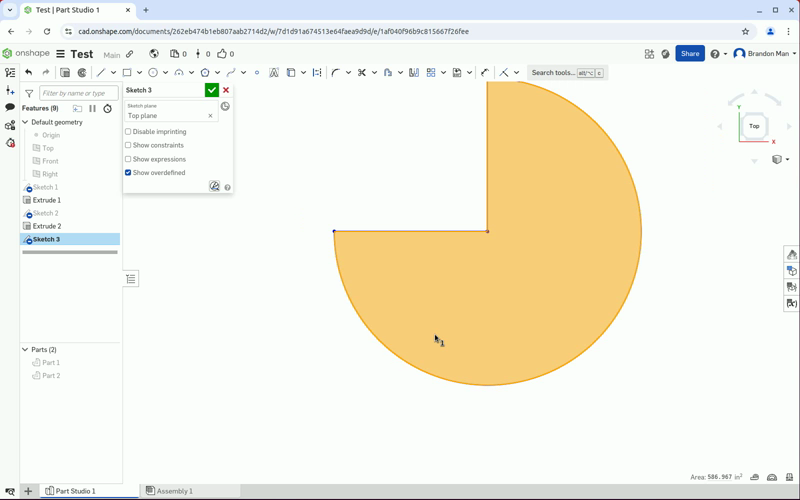
scroll(-6)
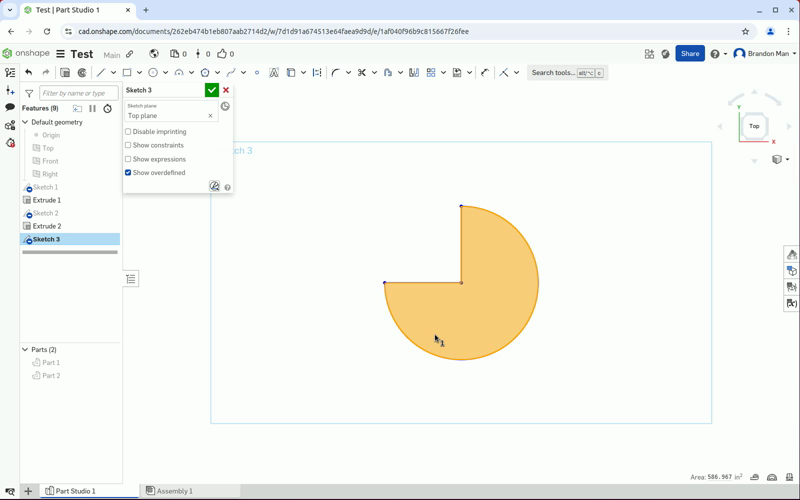
mouse_move(73, 352)
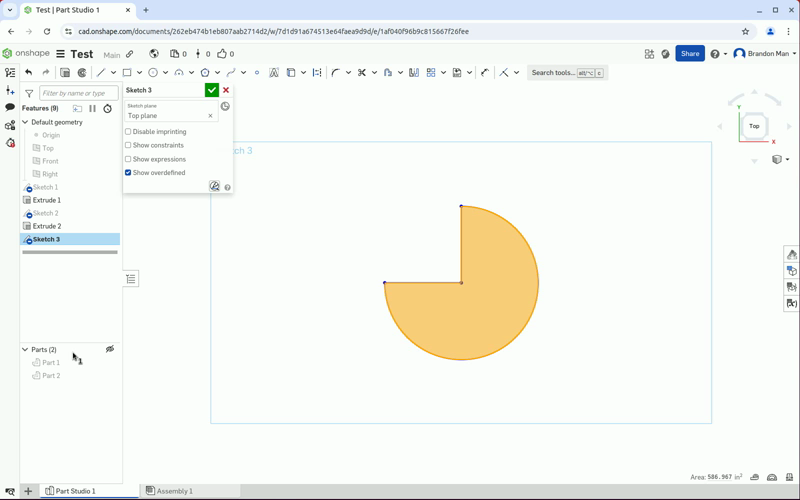
key(shift+y)
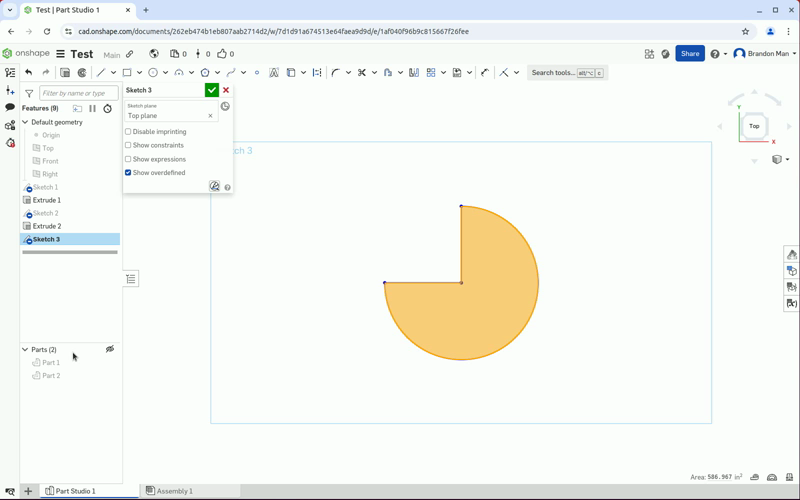
key(shift+e)
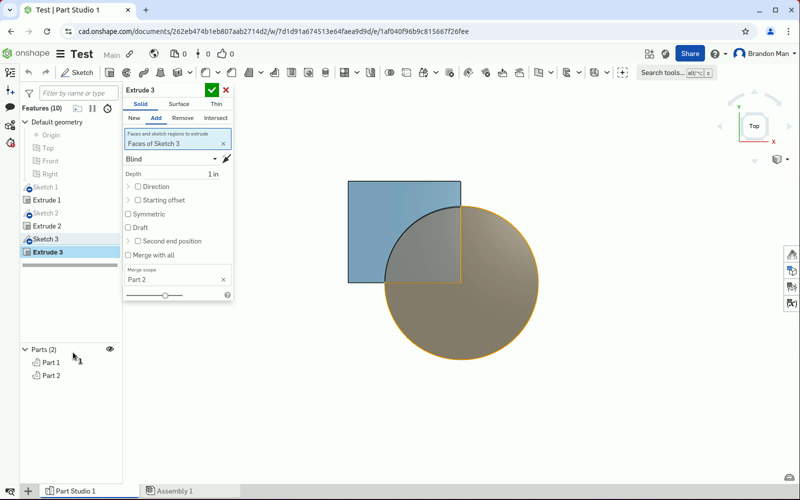
mouse_move(143, 106)
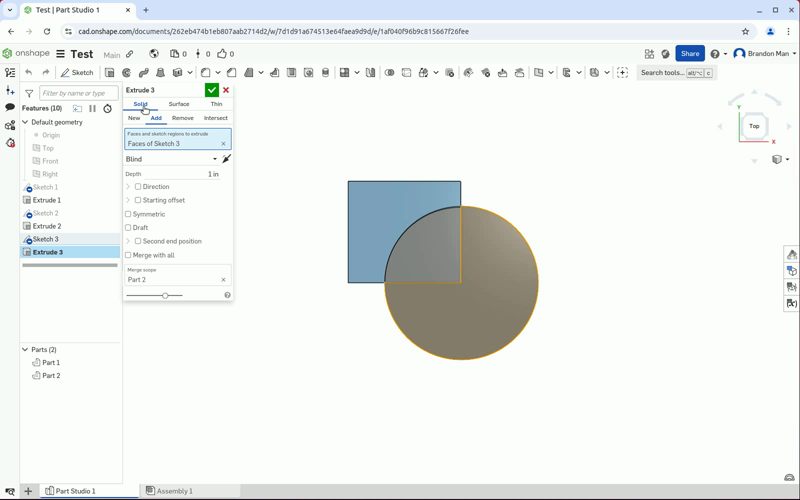
click(143, 106)
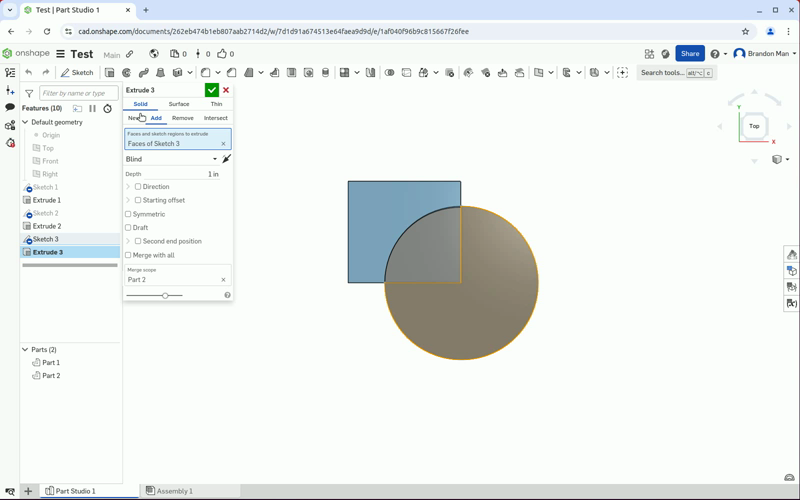
mouse_move(137, 120)
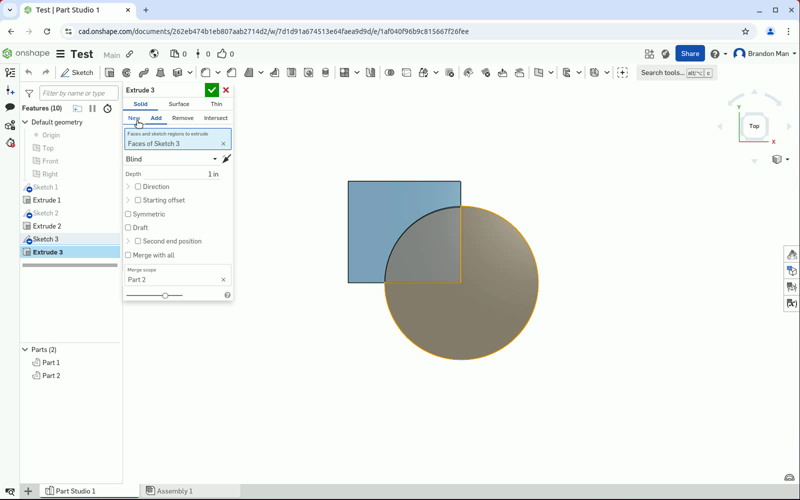
click(137, 120)
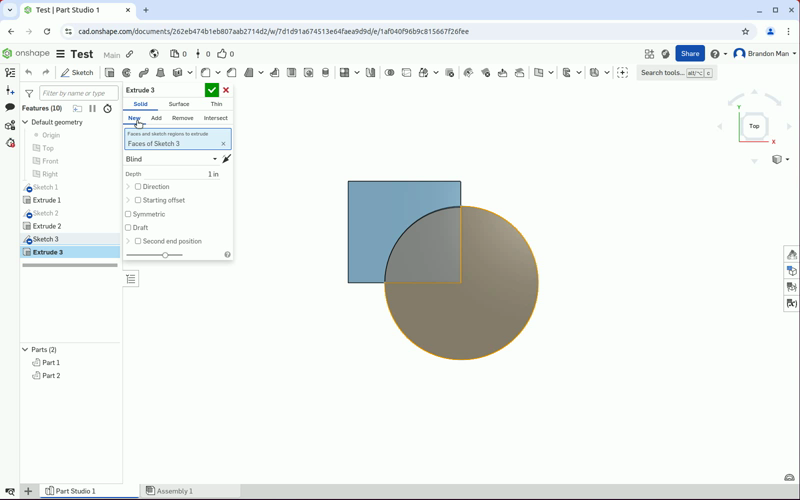
key(tab, 4)
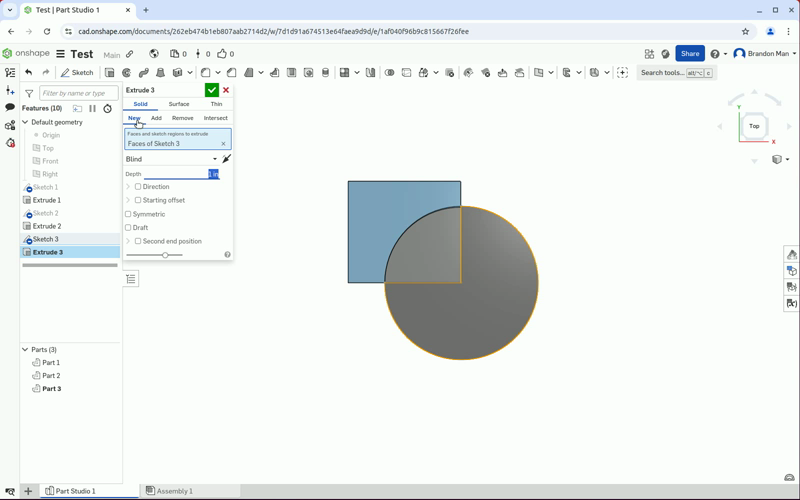
text(9.869)
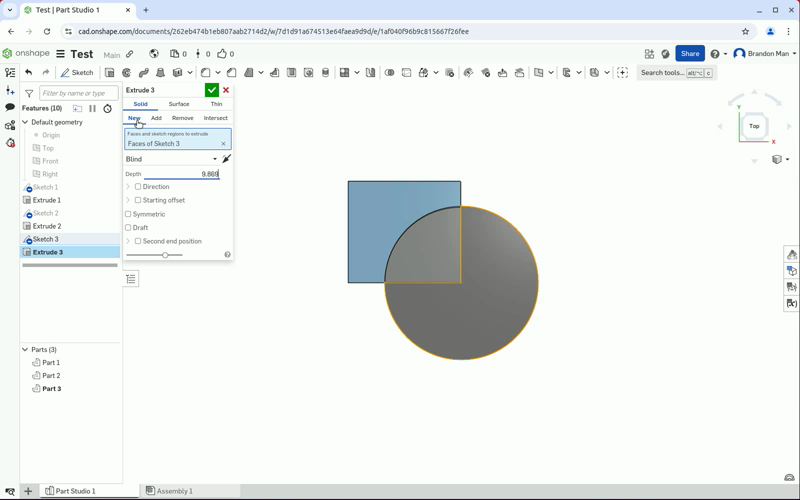
key(enter)
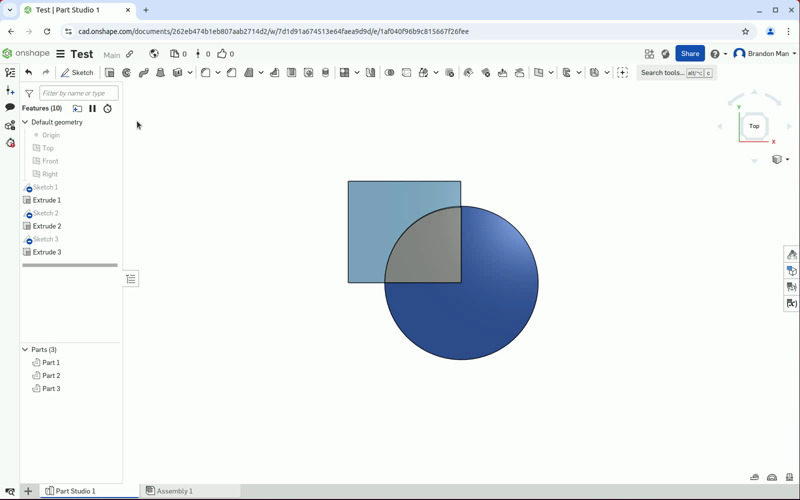
key(shift+h)
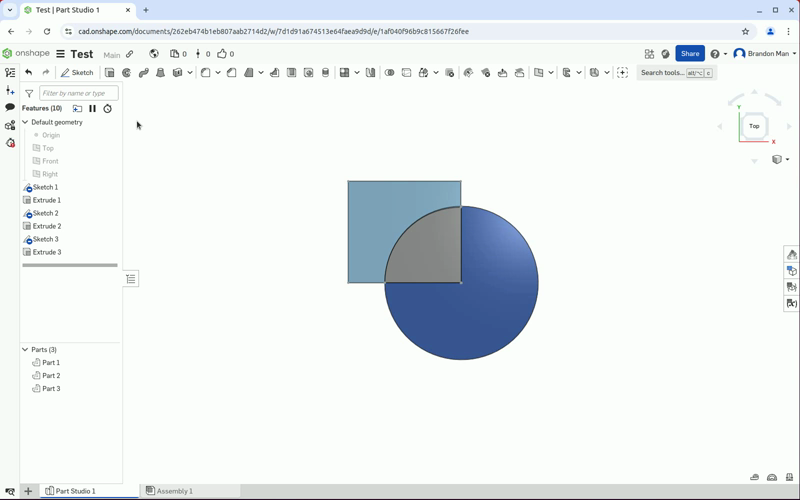
key(shift+h)
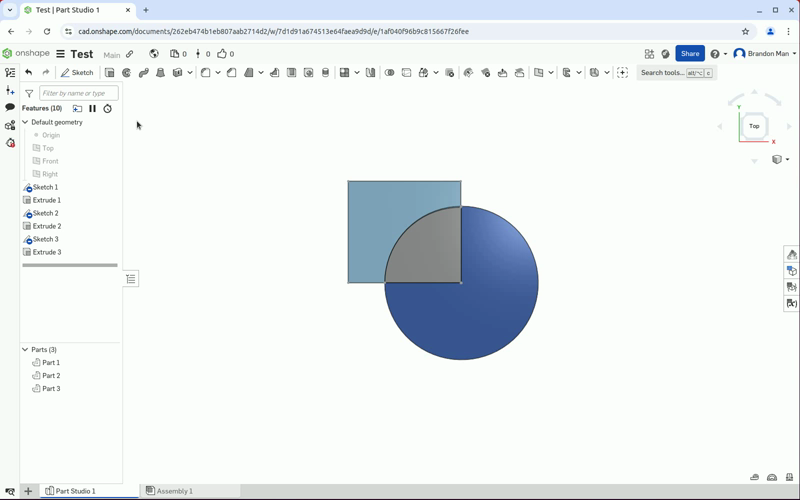
key(shift+7)
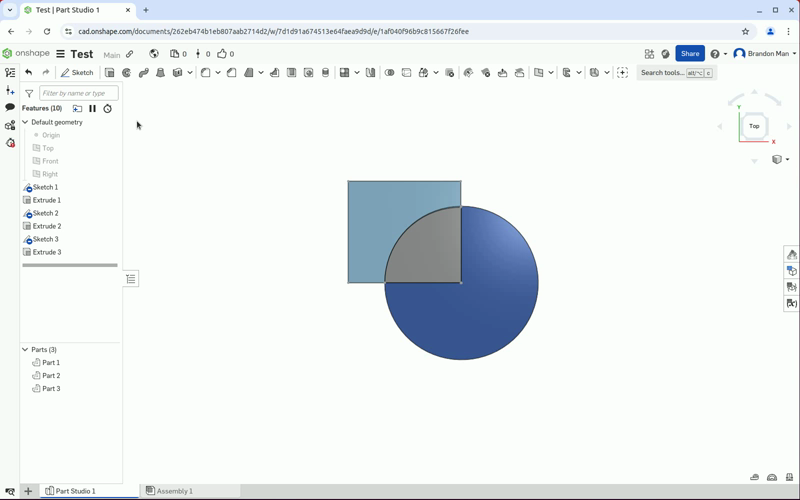
key(up, 3)
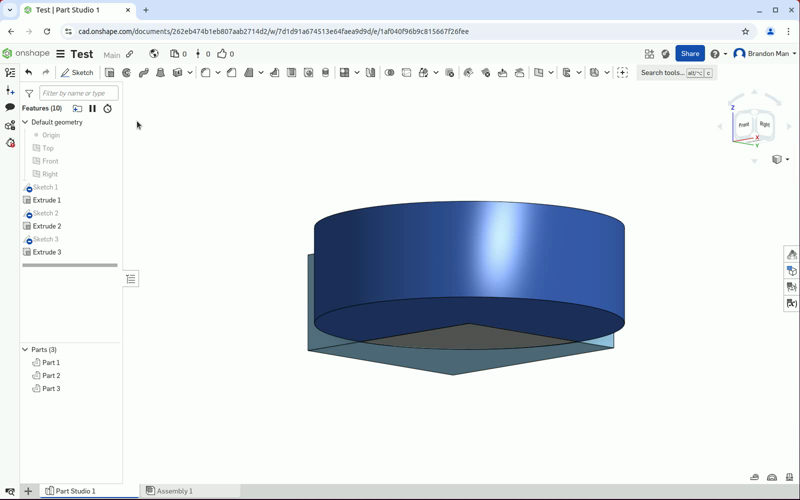
key(left, 3)
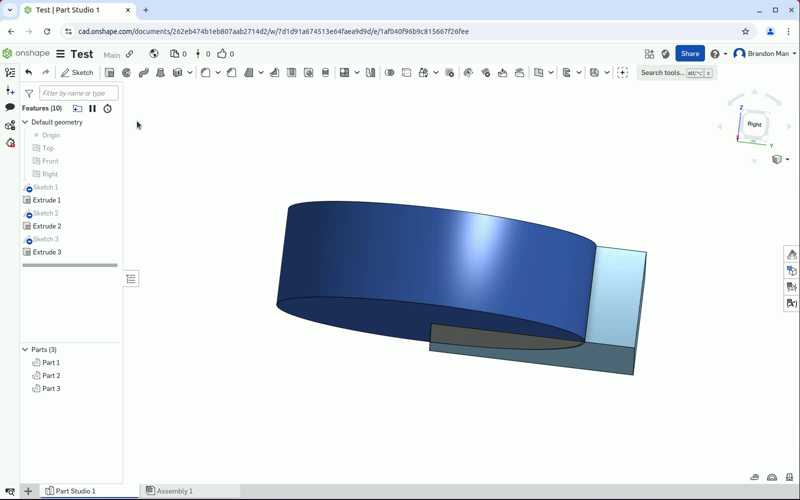
key(right, 3)
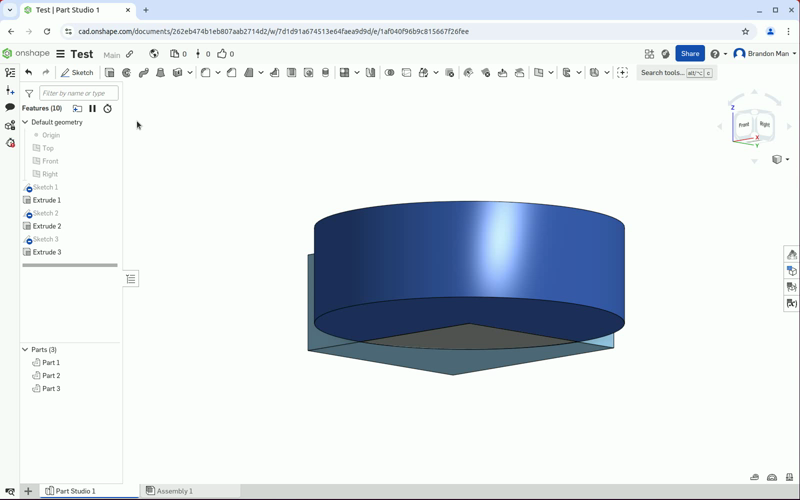
key(down, 3)
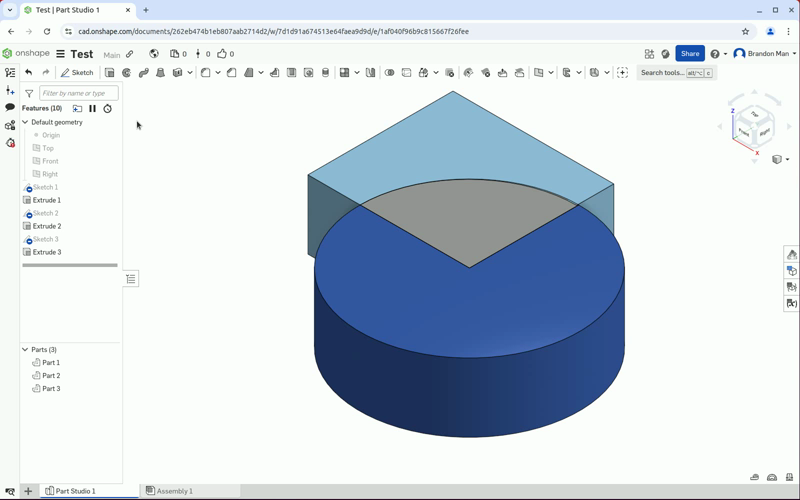
mouse_move(73, 189)
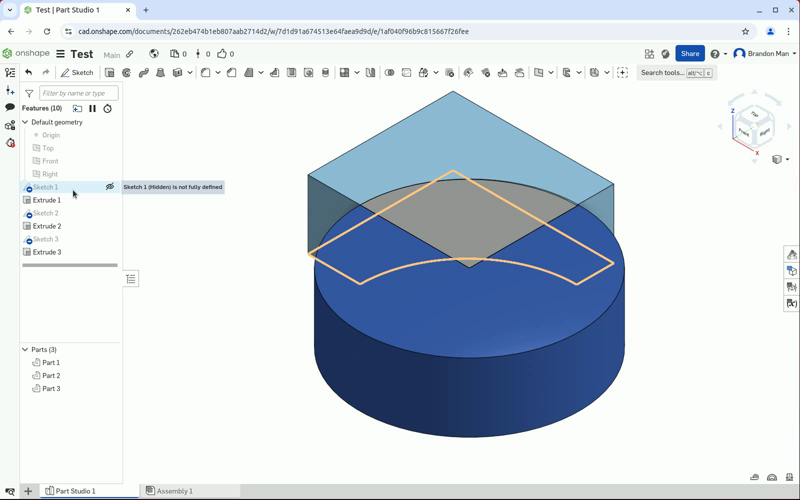
click(73, 189)